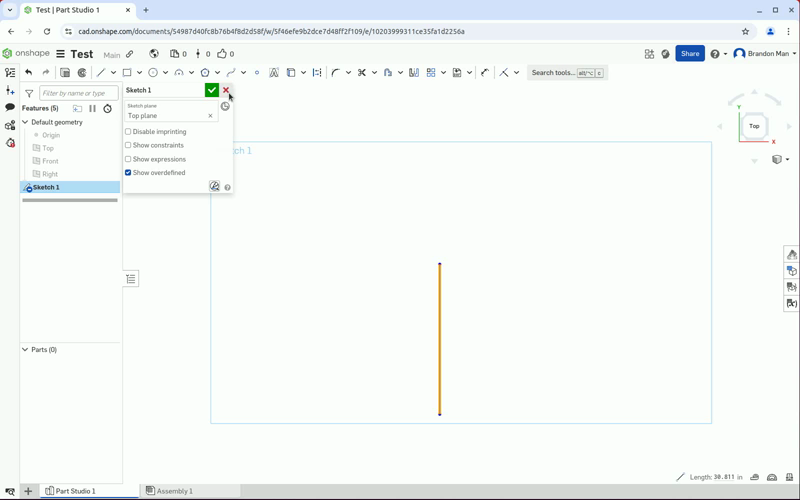
key(shift+h)
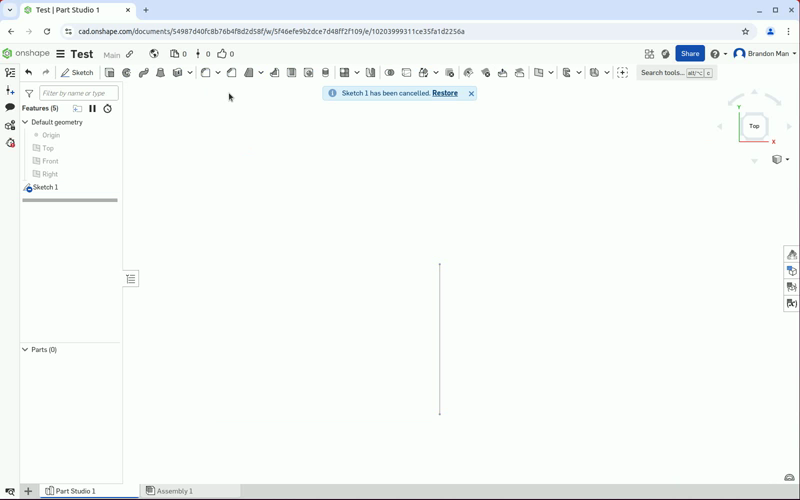
key(shift+s)
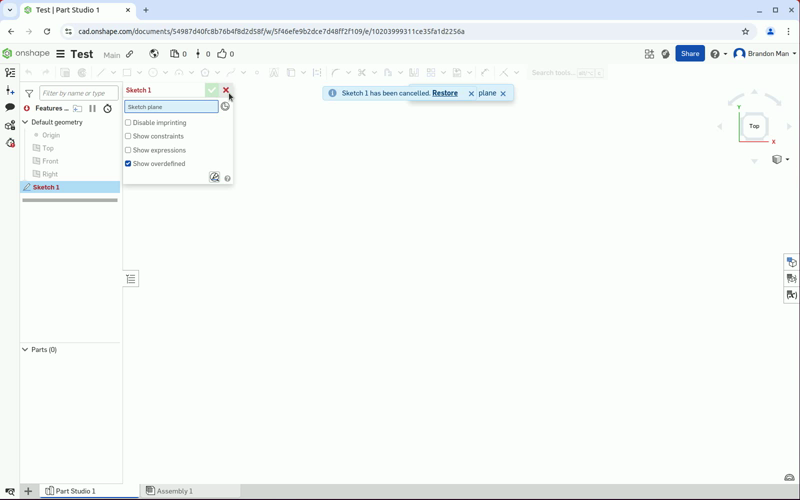
mouse_move(73, 150)
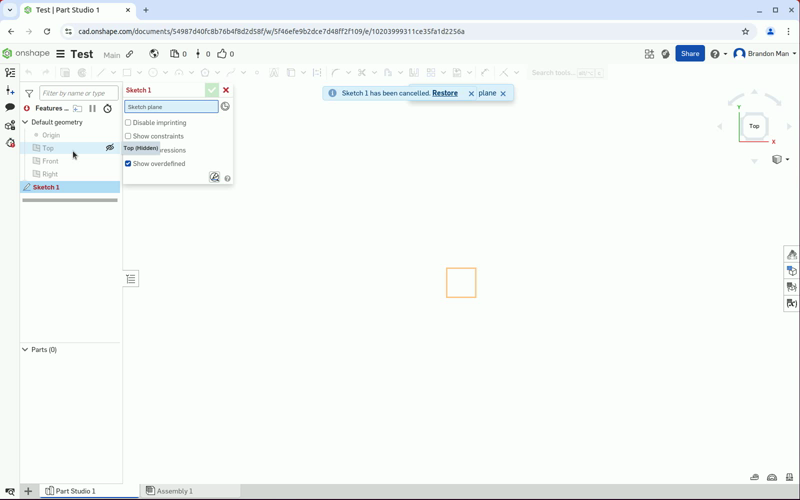
click(73, 150)
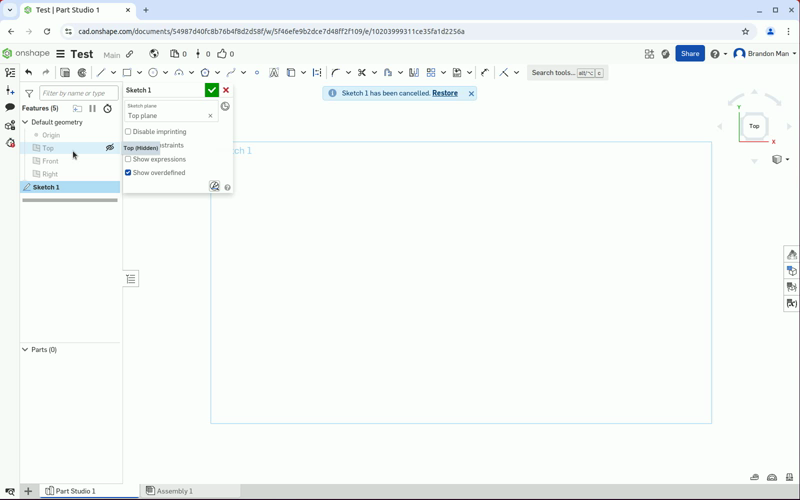
mouse_move(73, 352)
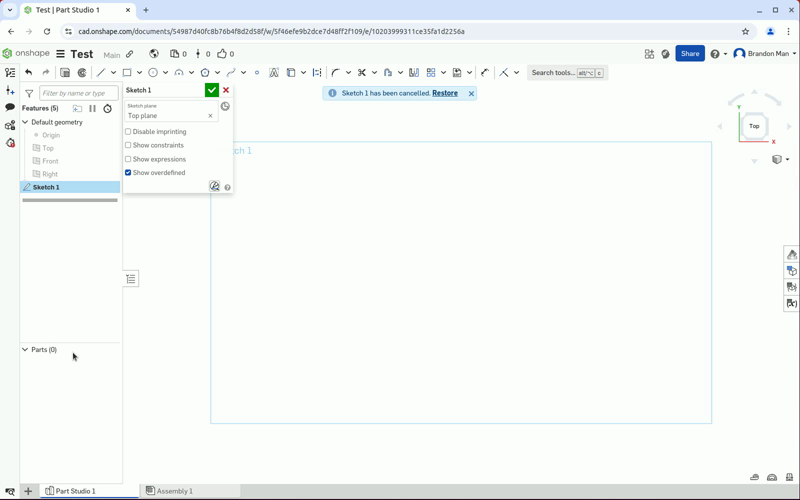
key(y)
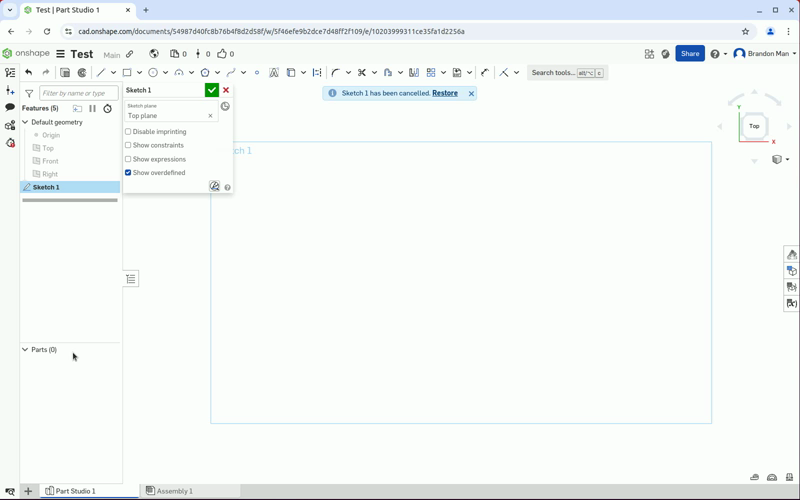
key(c)
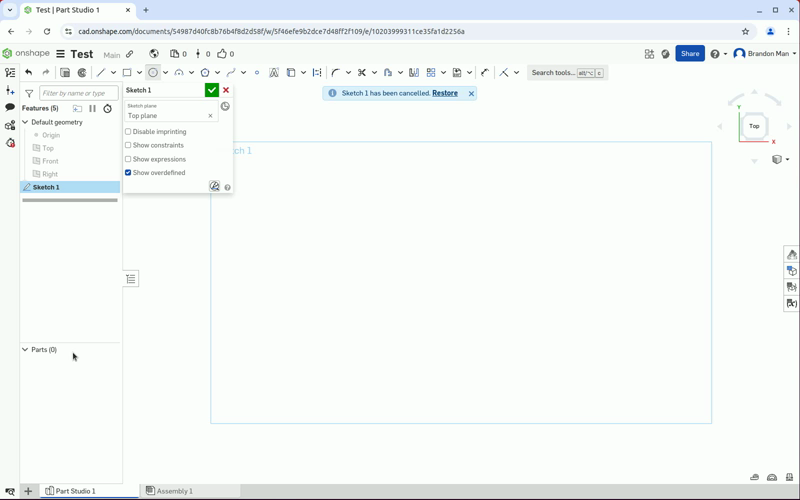
key_down(shift)
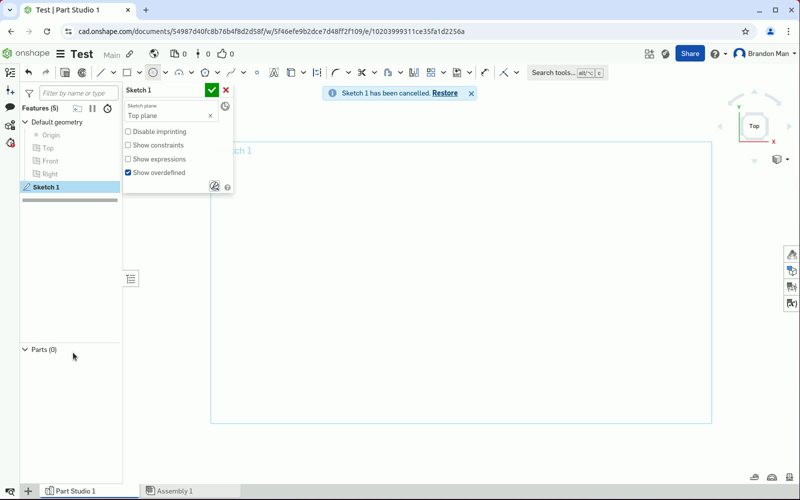
mouse_move(461, 282)
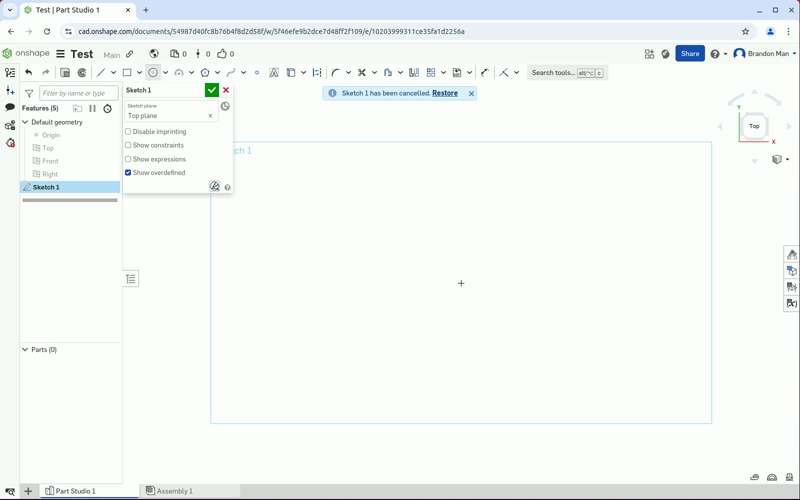
click(461, 282)
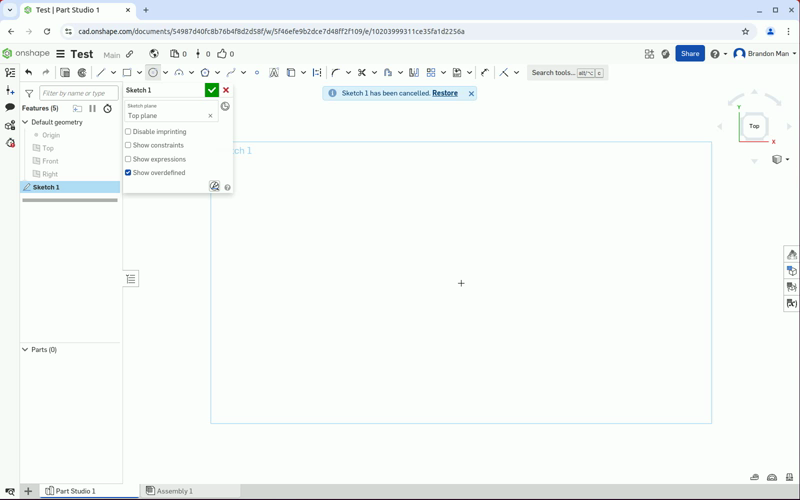
key_up(shift)
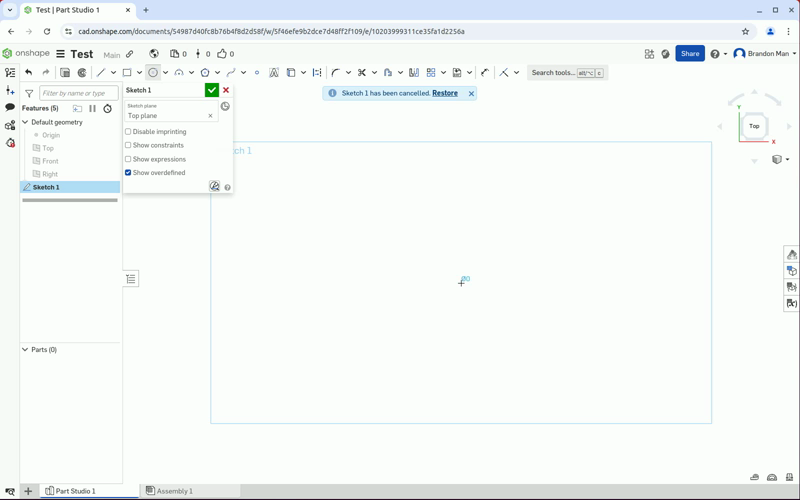
mouse_move(518, 282)
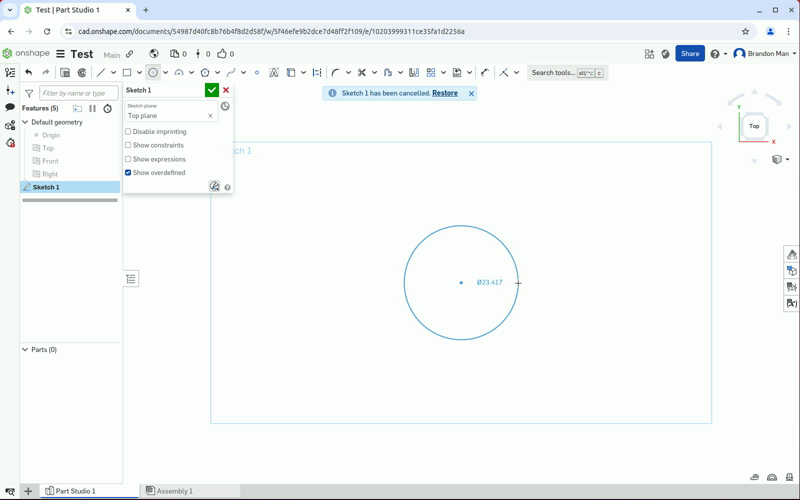
click(518, 282)
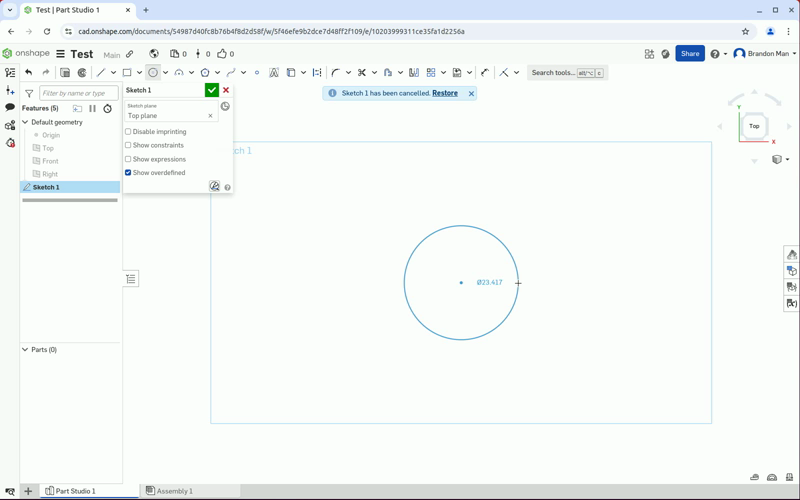
key(esc)
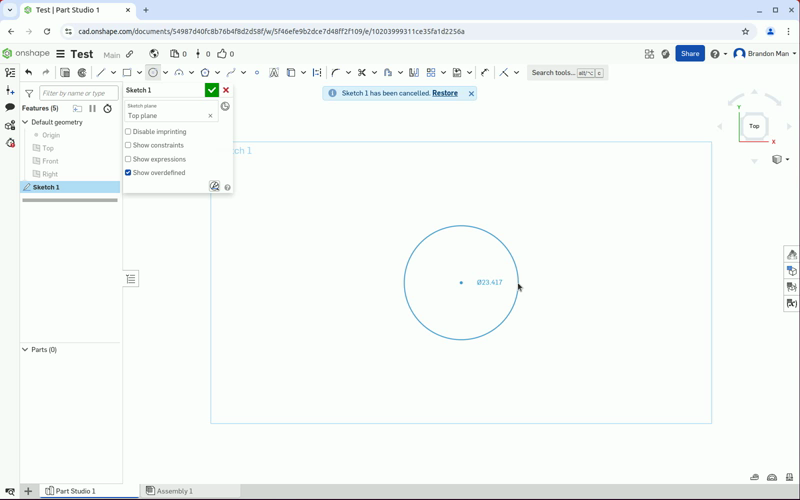
key(c)
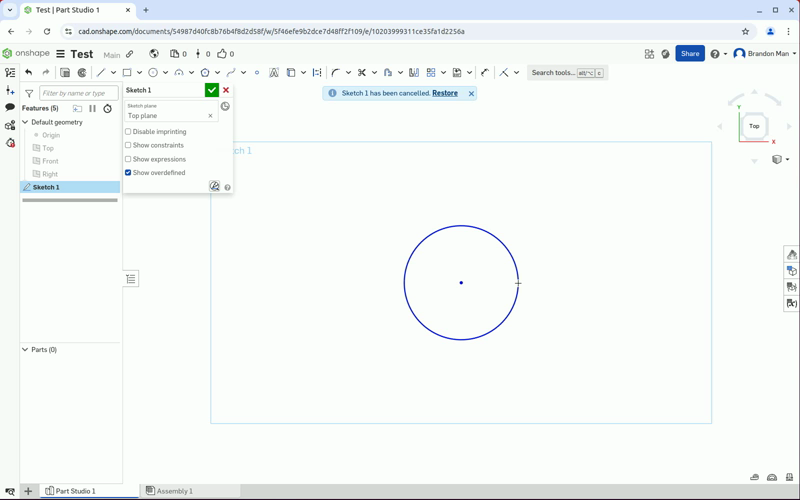
key_down(shift)
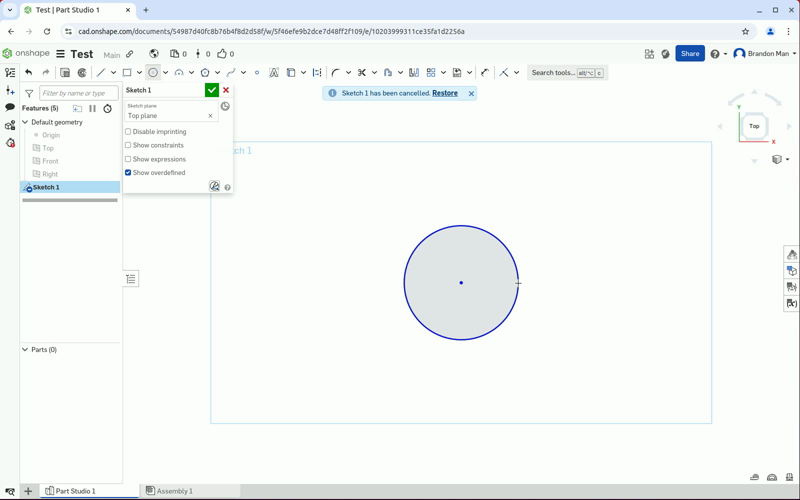
mouse_move(461, 282)
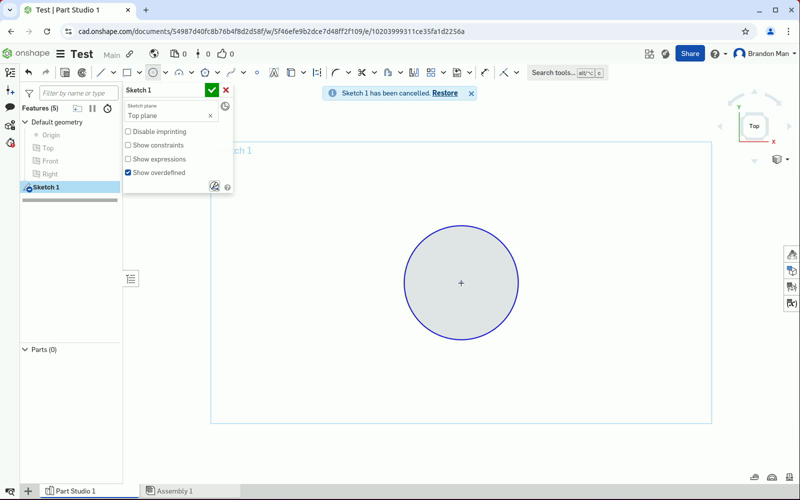
click(461, 282)
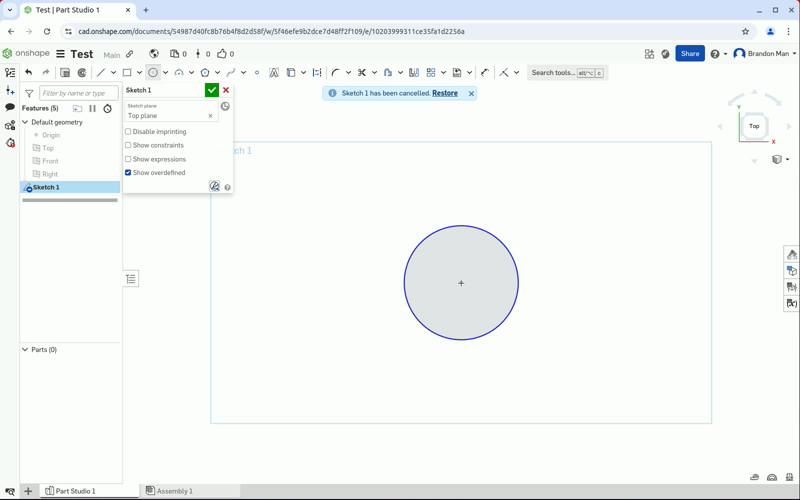
key_up(shift)
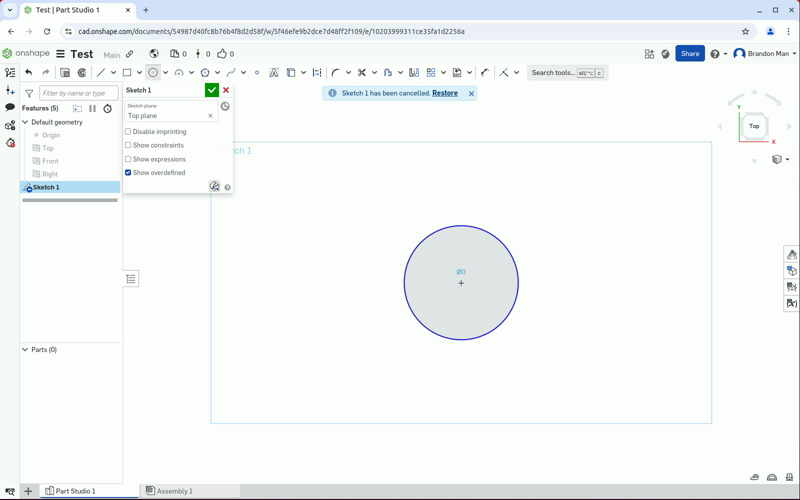
mouse_move(512, 282)
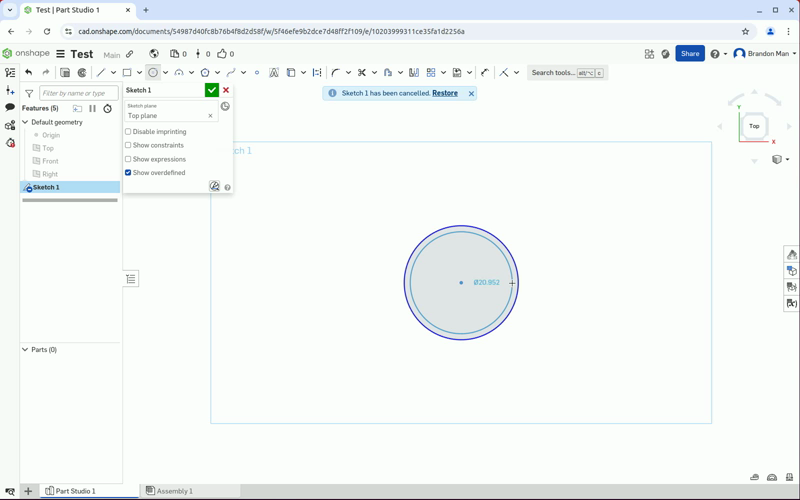
click(512, 282)
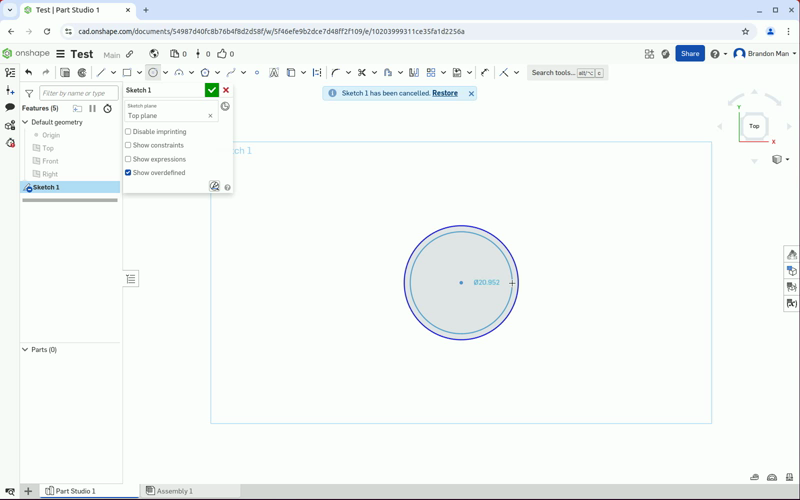
key(esc)
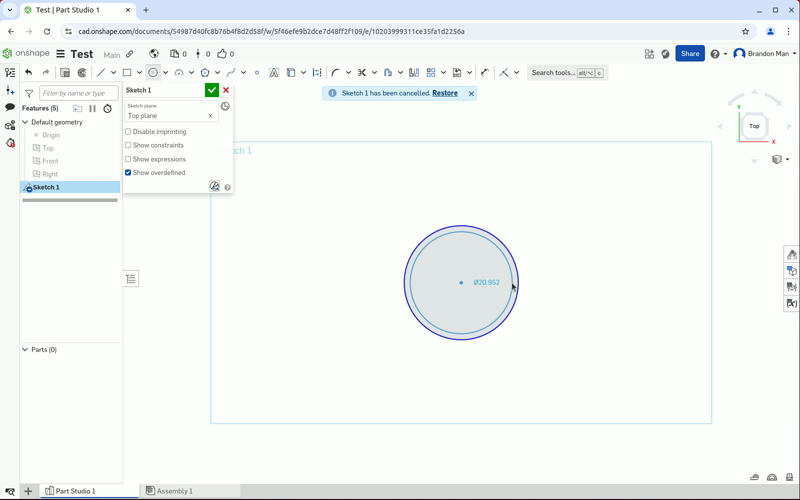
mouse_move(507, 253)
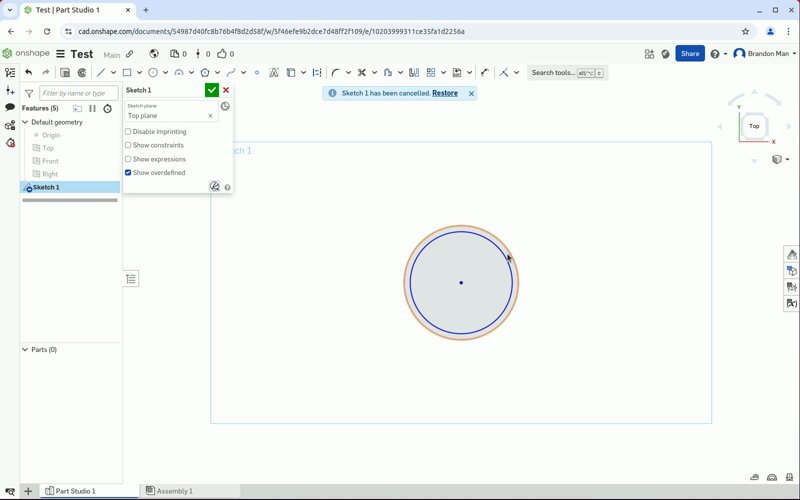
click(507, 253)
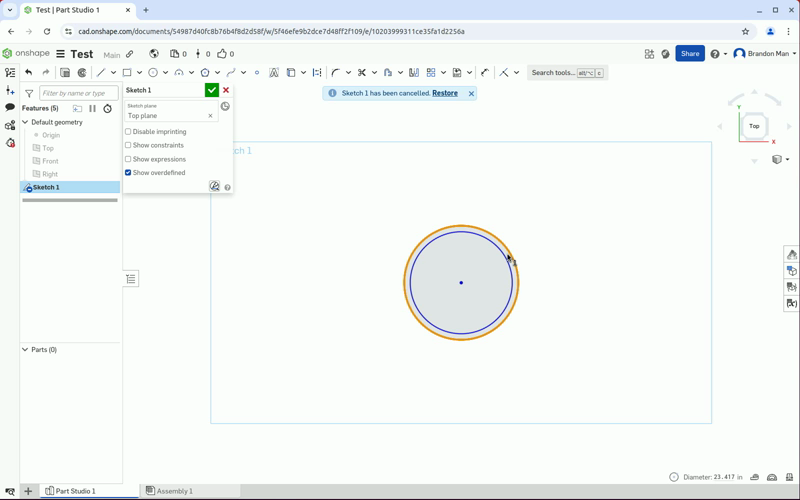
mouse_move(73, 352)
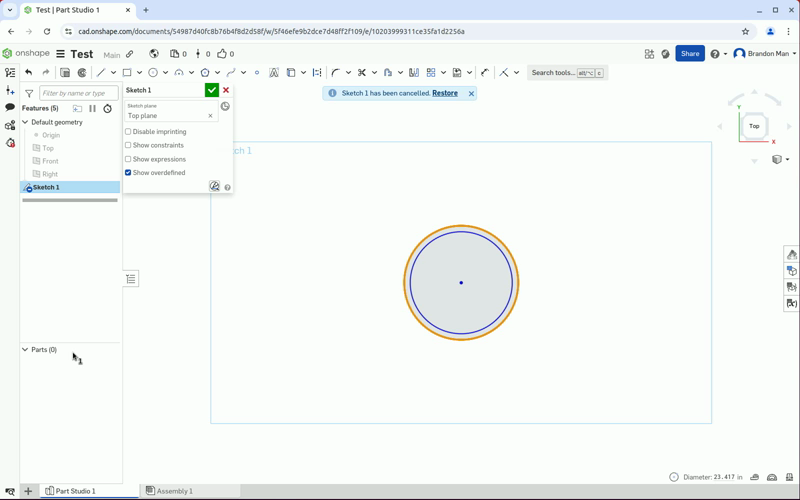
key(shift+y)
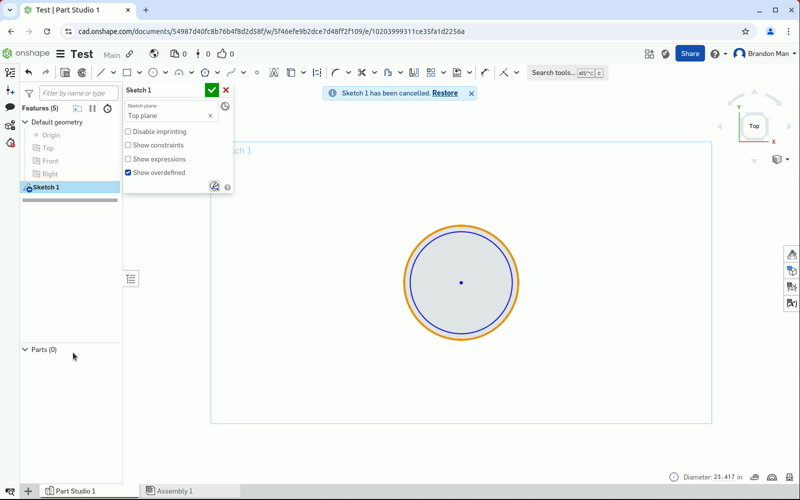
key(shift+e)
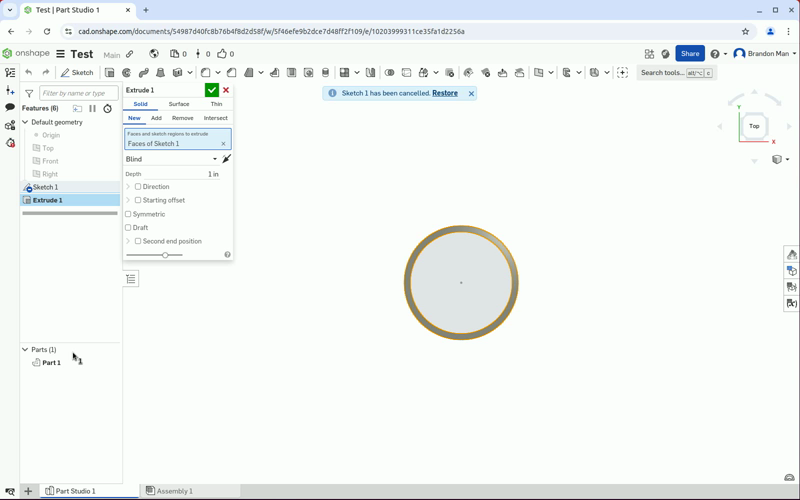
mouse_move(143, 106)
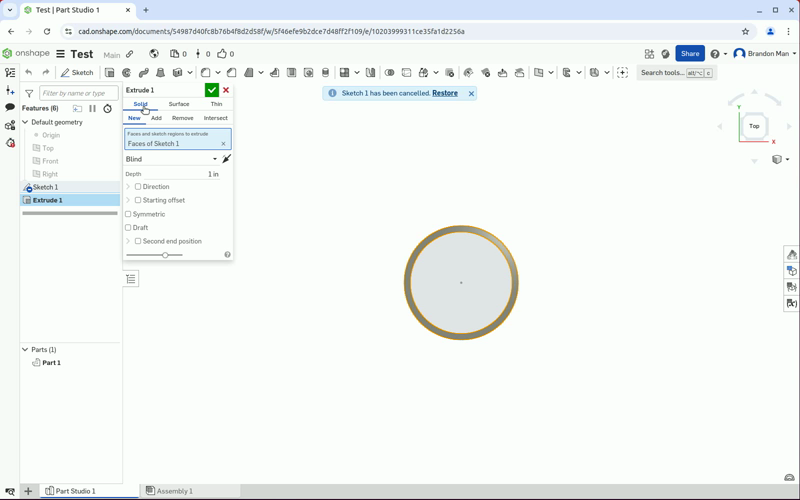
click(143, 106)
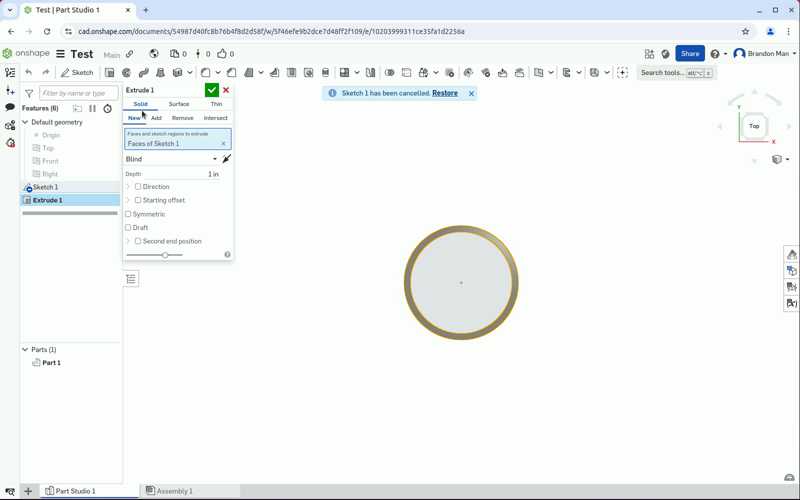
mouse_move(137, 120)
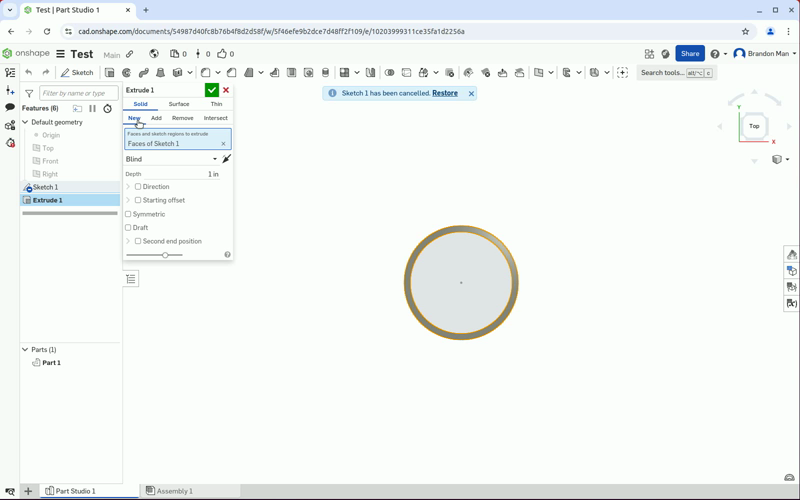
click(137, 120)
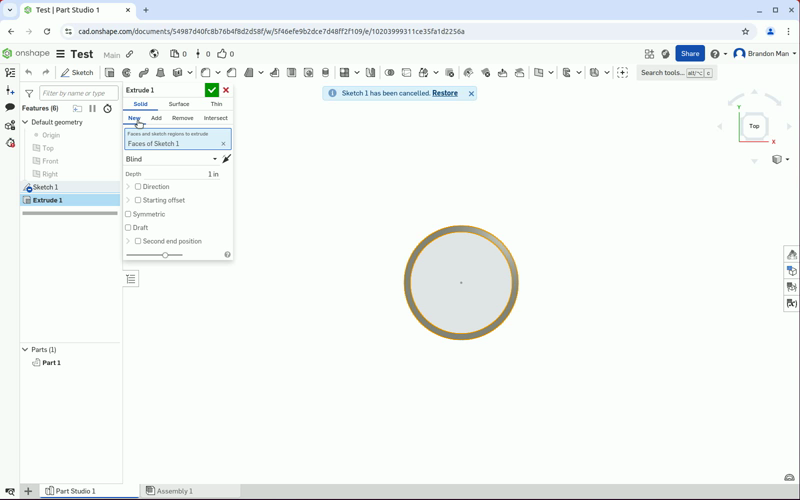
key(tab, 4)
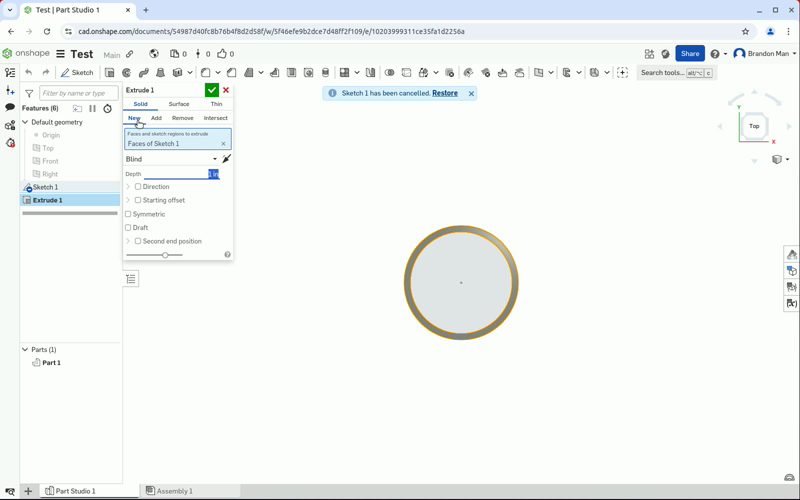
text(23.108)
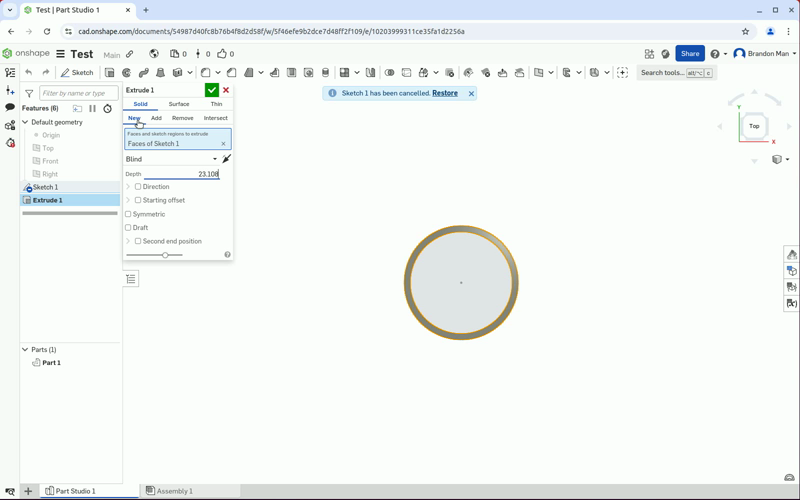
key(enter)
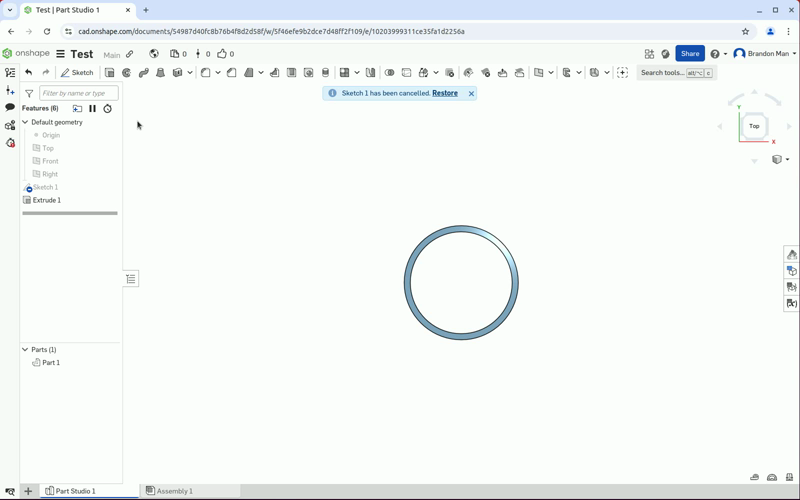
key(shift+h)
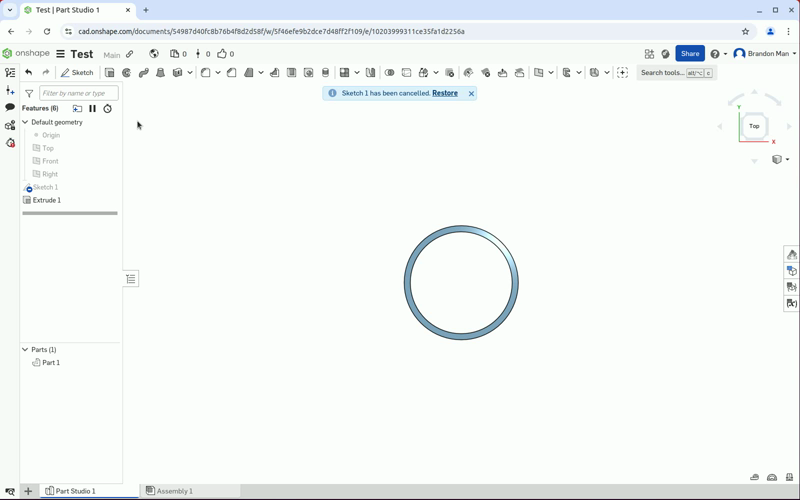
key(shift+h)
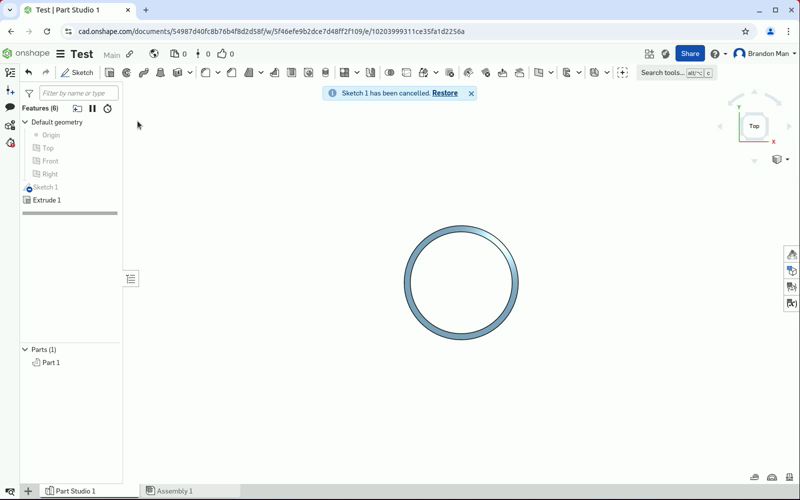
mouse_move(73, 189)
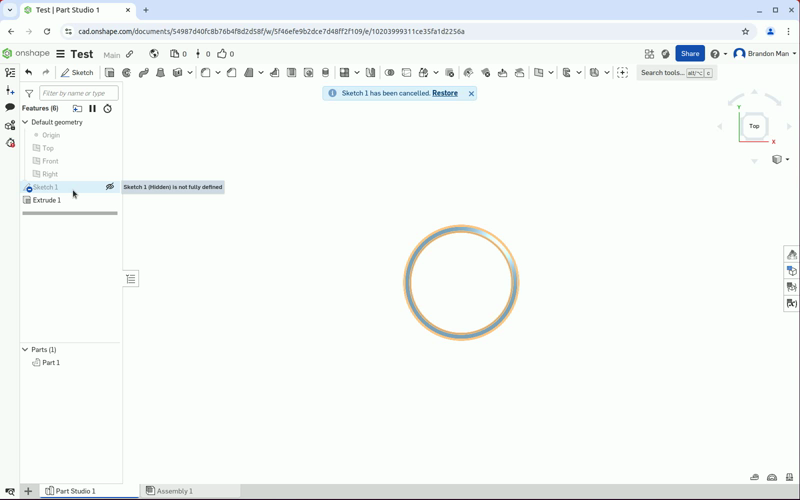
click(73, 189)
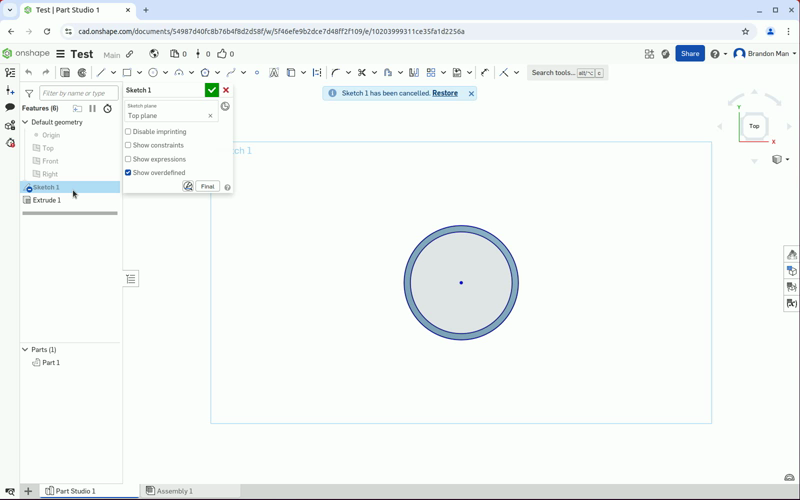
mouse_move(229, 92)
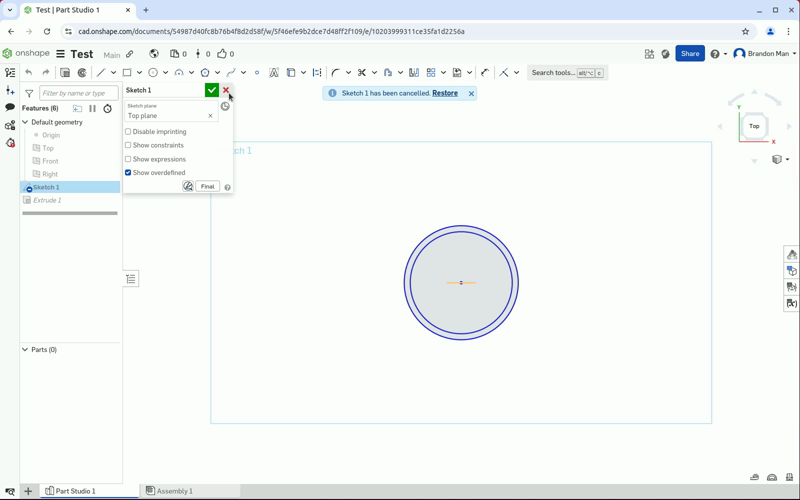
click(229, 92)
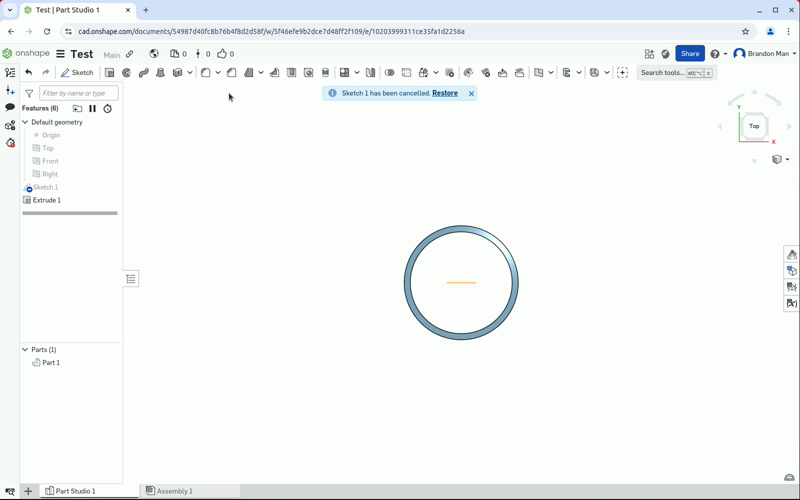
mouse_move(541, 75)
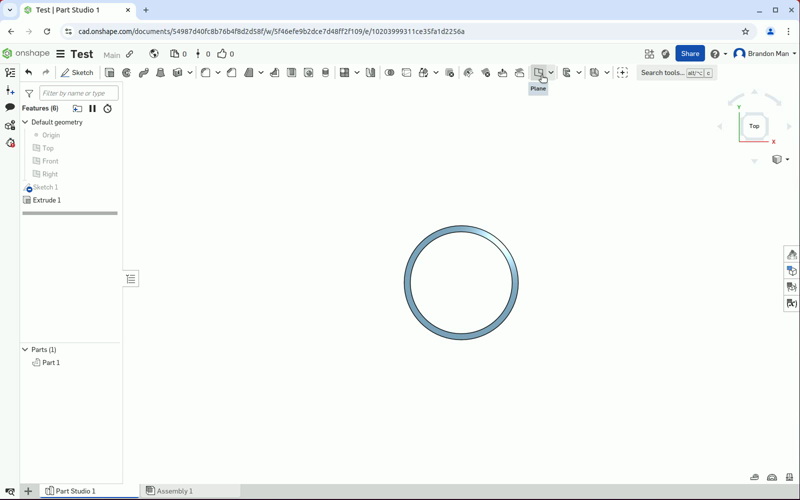
click(541, 75)
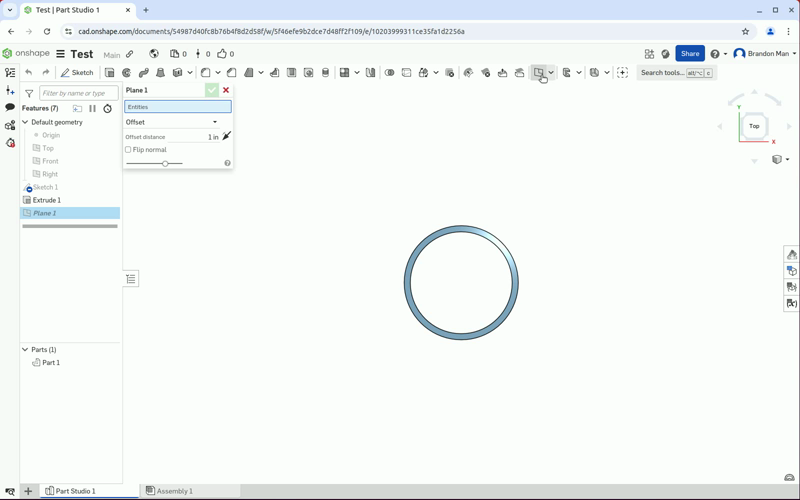
mouse_move(73, 150)
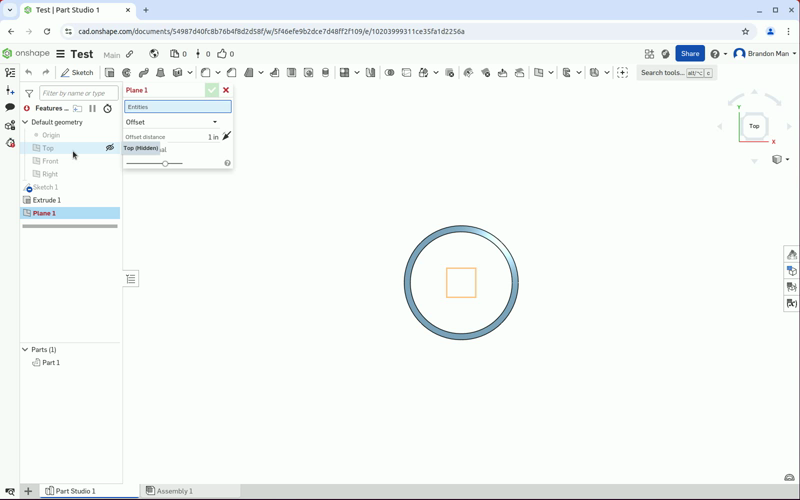
click(73, 150)
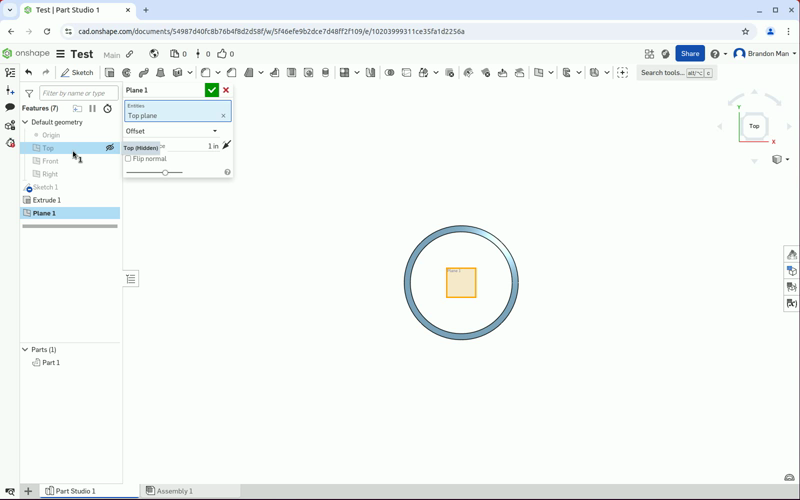
key(tab, 2)
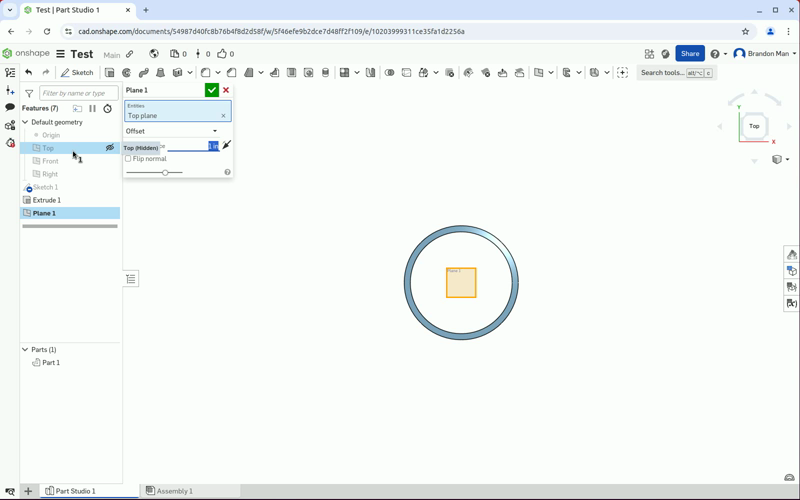
text(23.108)
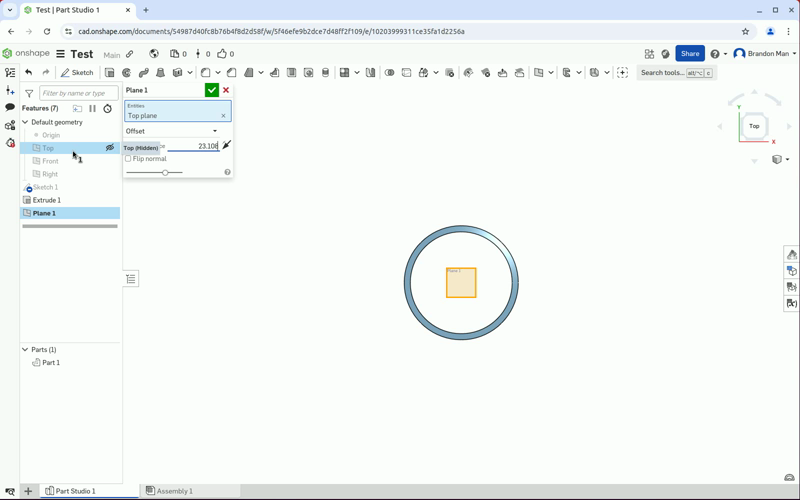
key(enter, 2)
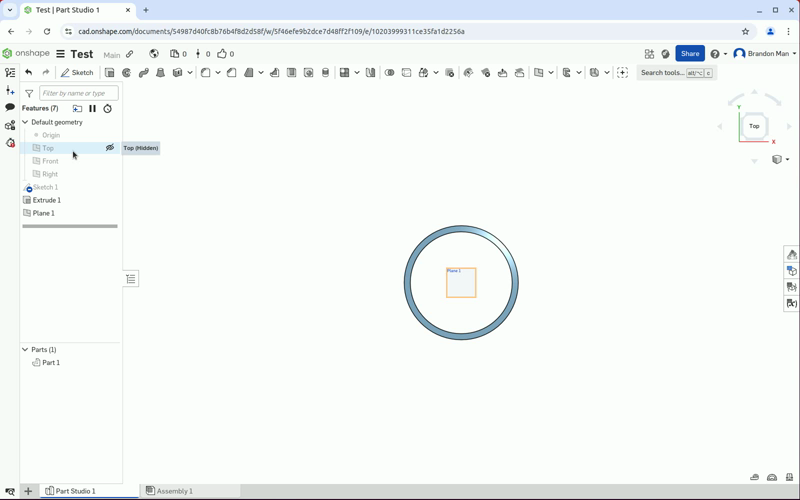
key(shift+s)
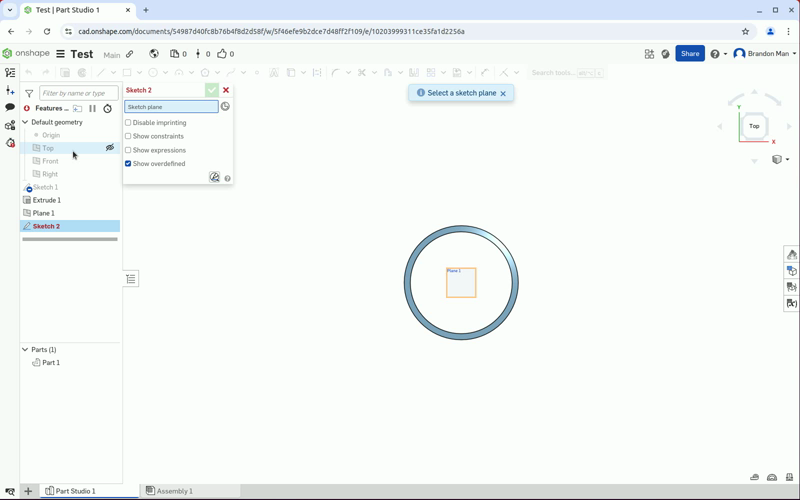
mouse_move(73, 215)
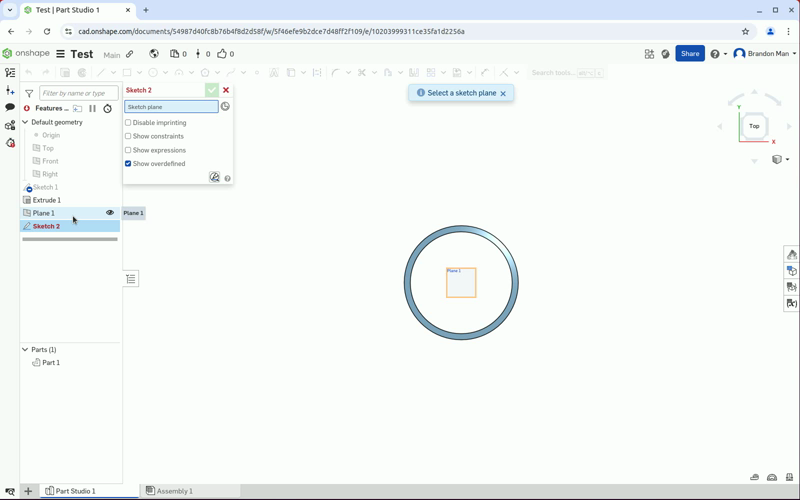
click(73, 215)
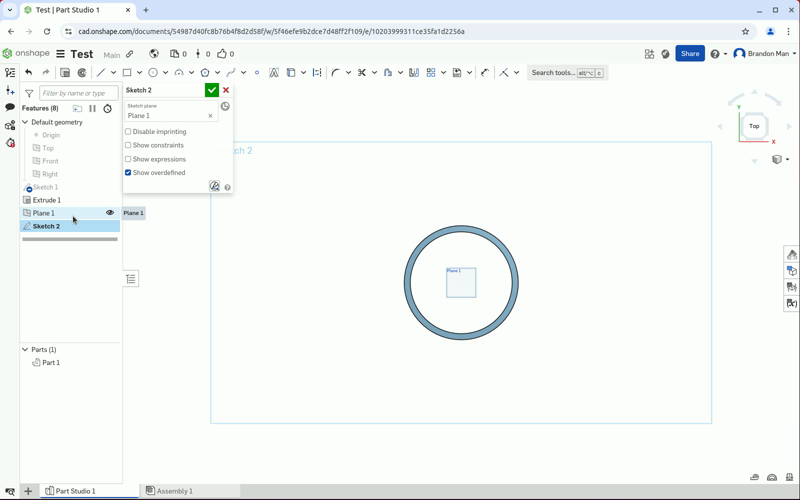
mouse_move(73, 352)
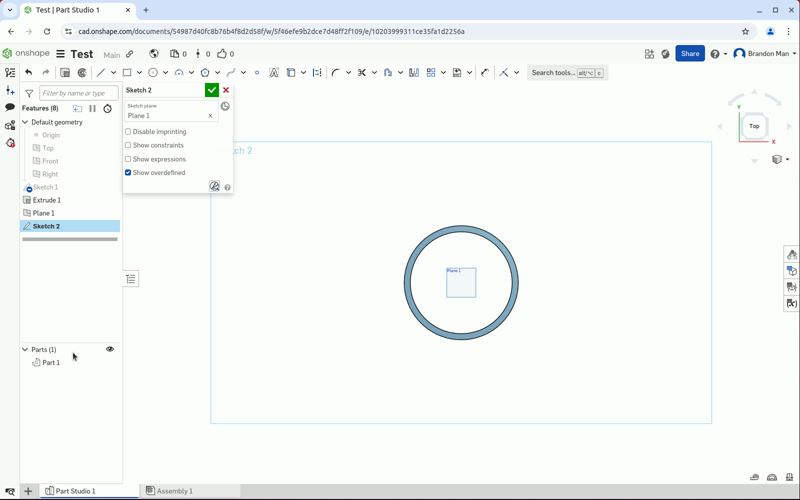
key(y)
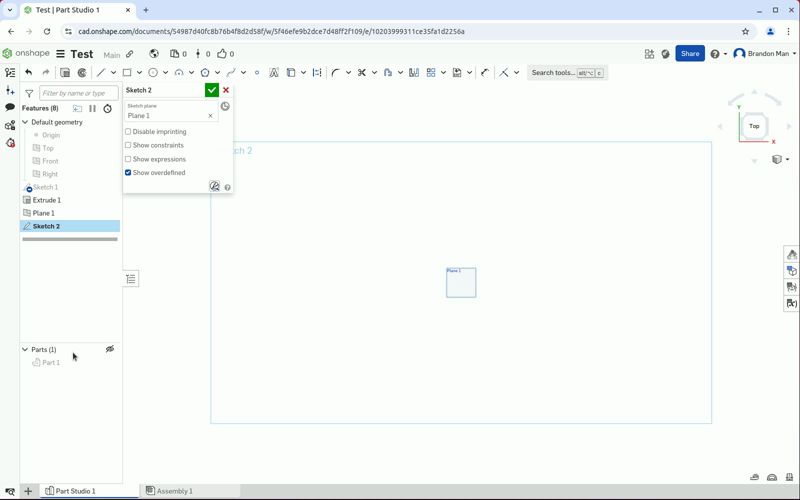
key(l)
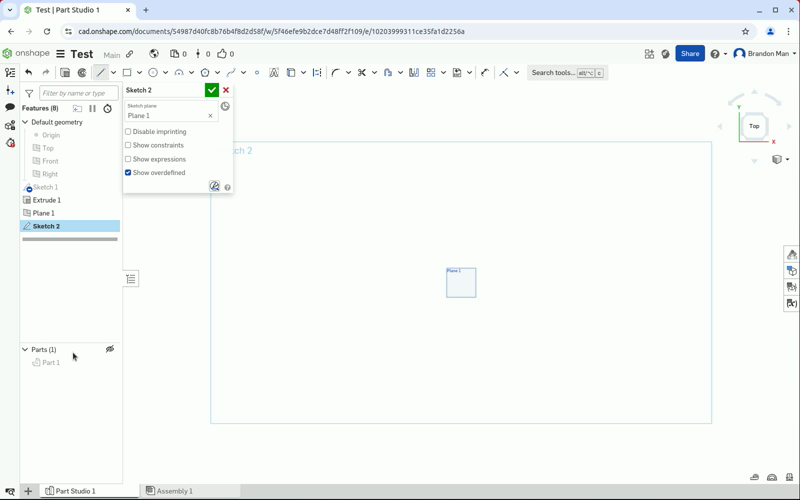
key_down(shift)
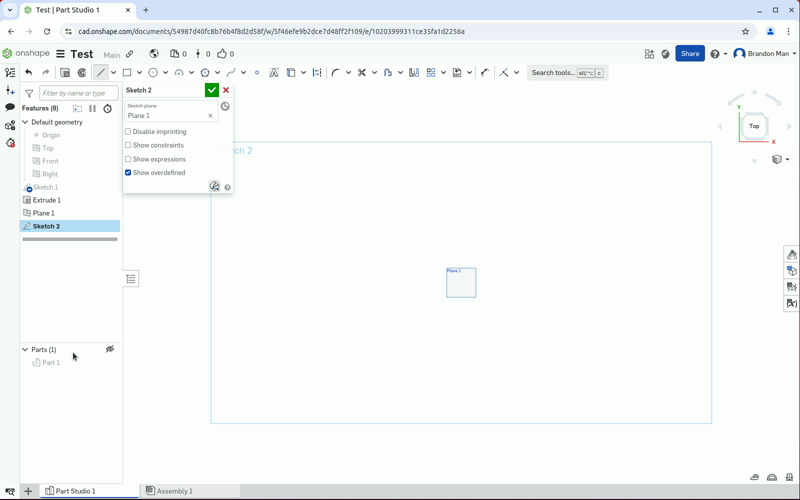
mouse_move(515, 292)
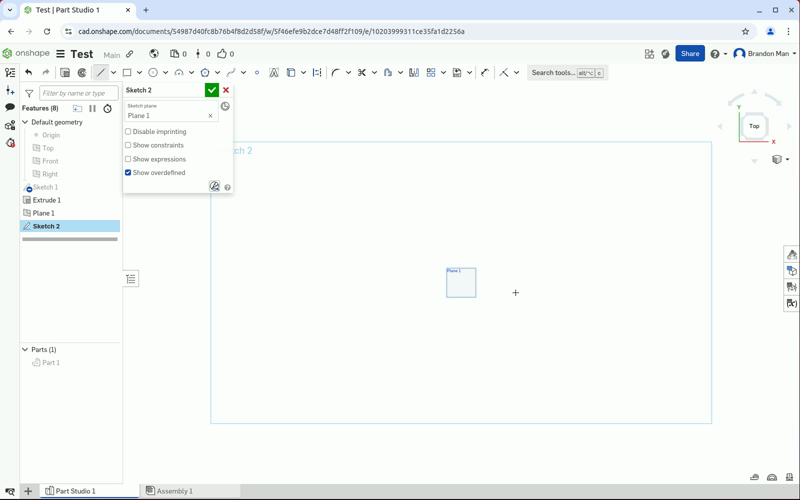
click(515, 292)
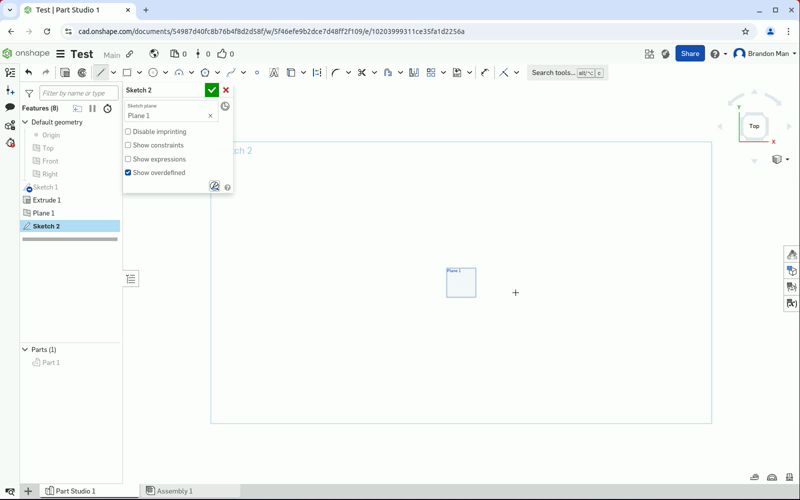
key_up(shift)
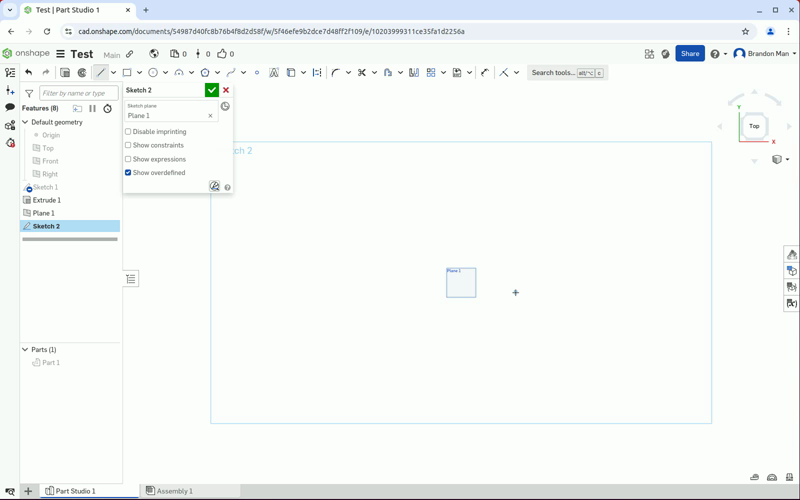
key_down(shift)
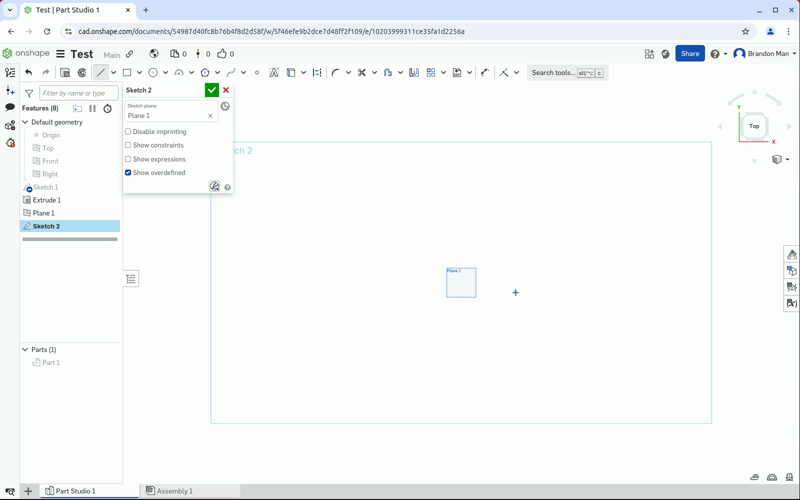
mouse_move(545, 292)
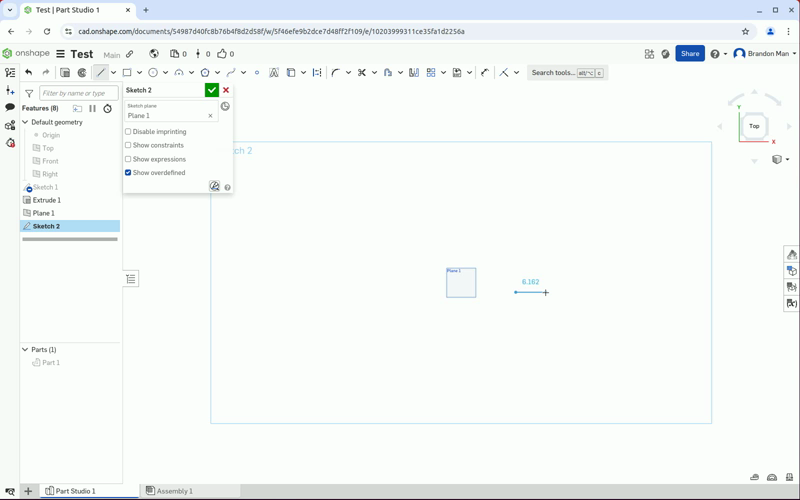
mouse_move(525, 292)
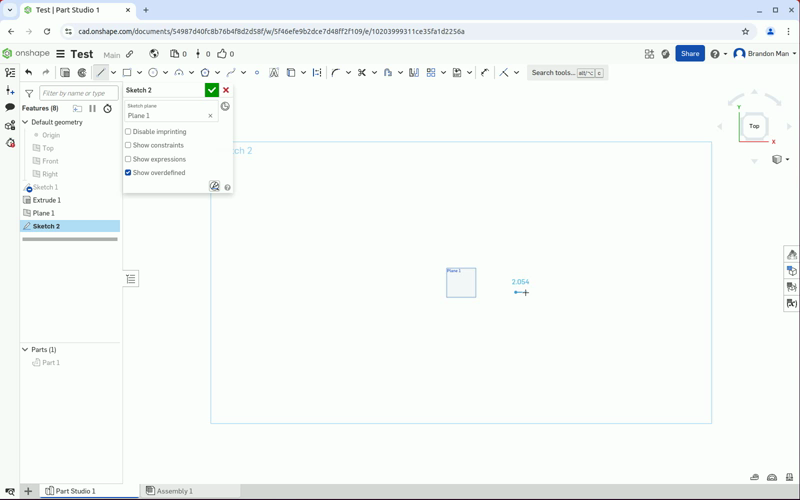
click(525, 292)
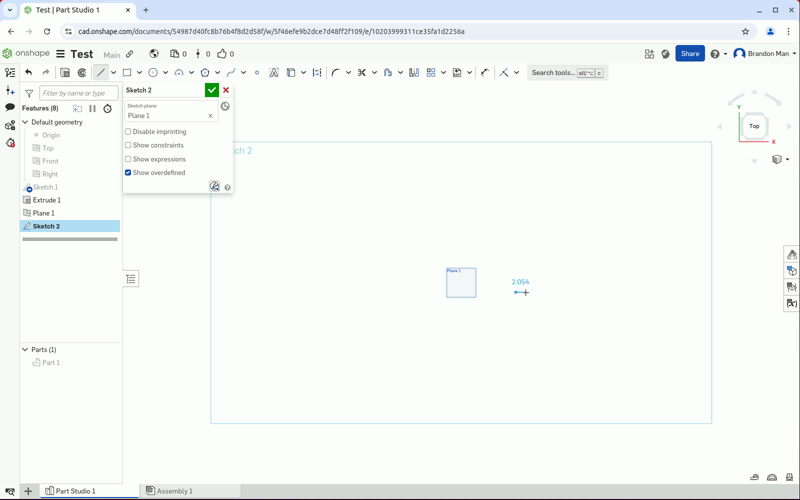
key_up(shift)
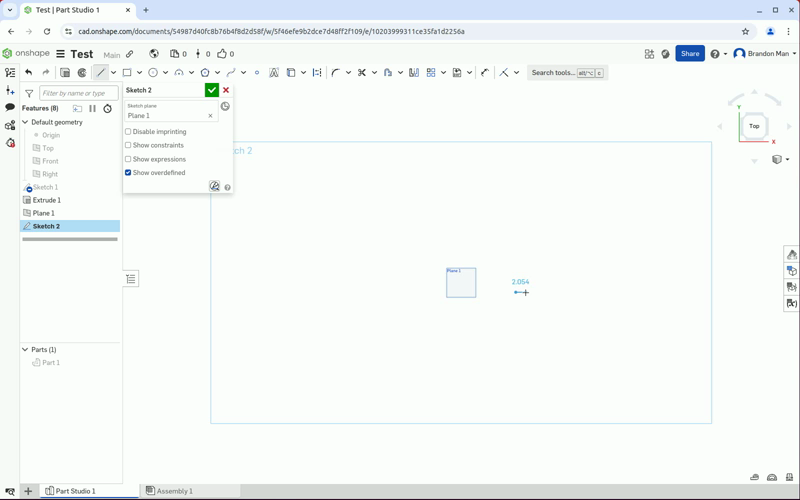
key_down(shift)
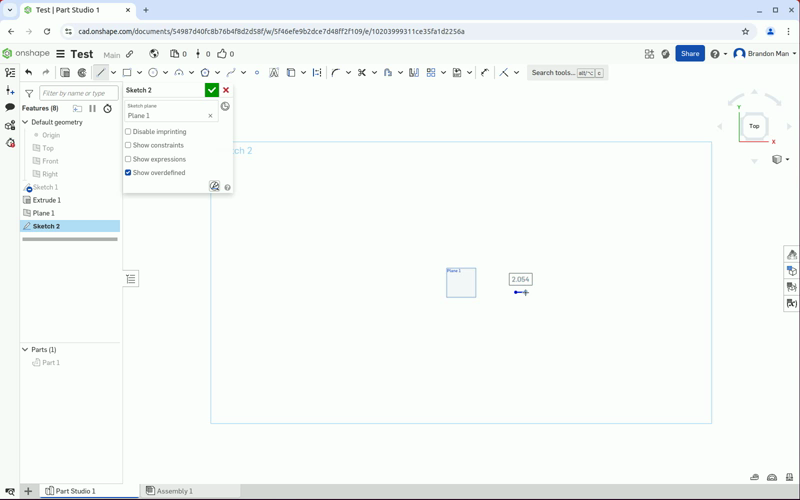
mouse_move(555, 292)
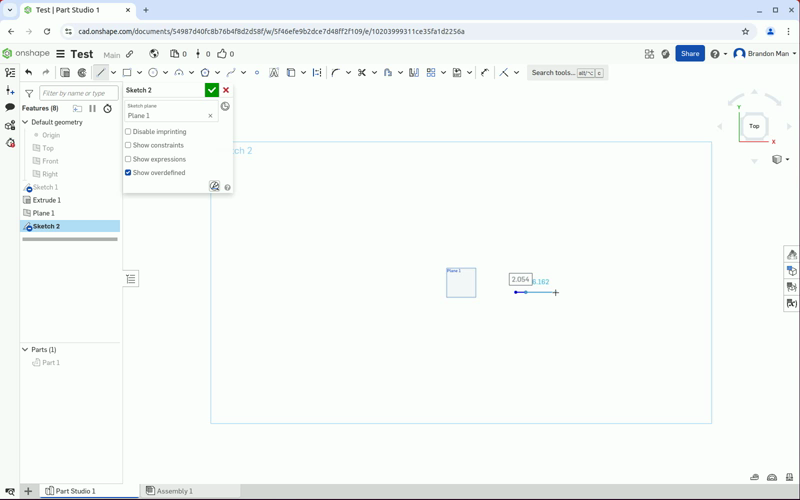
mouse_move(525, 272)
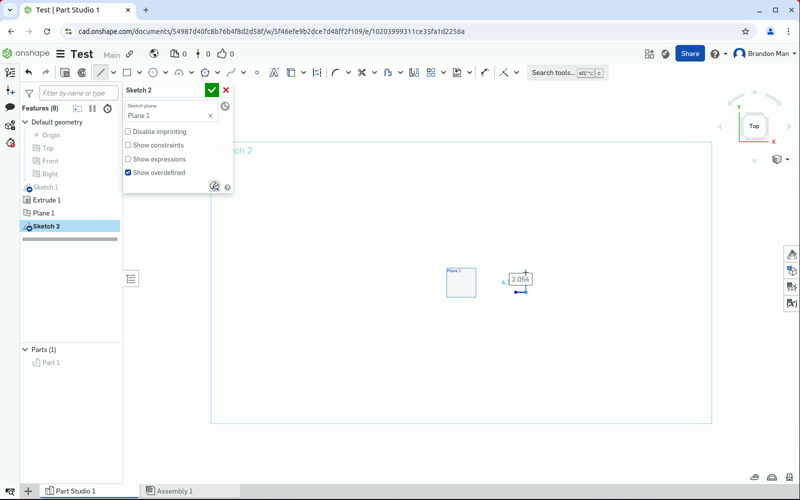
click(525, 272)
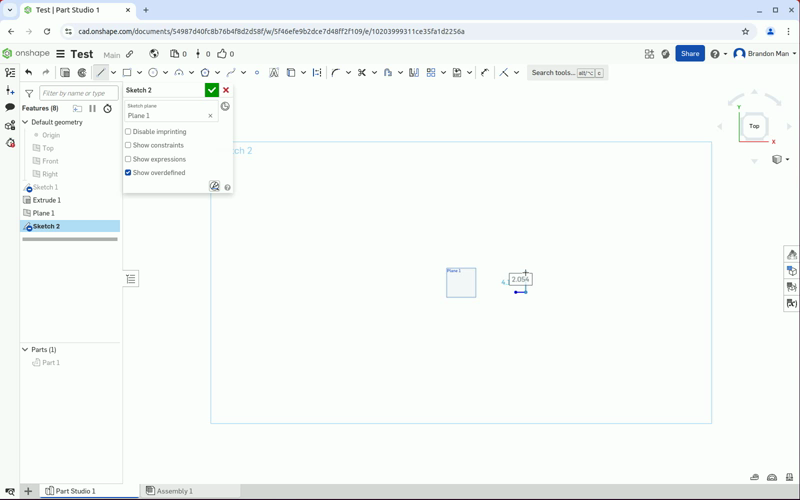
key_up(shift)
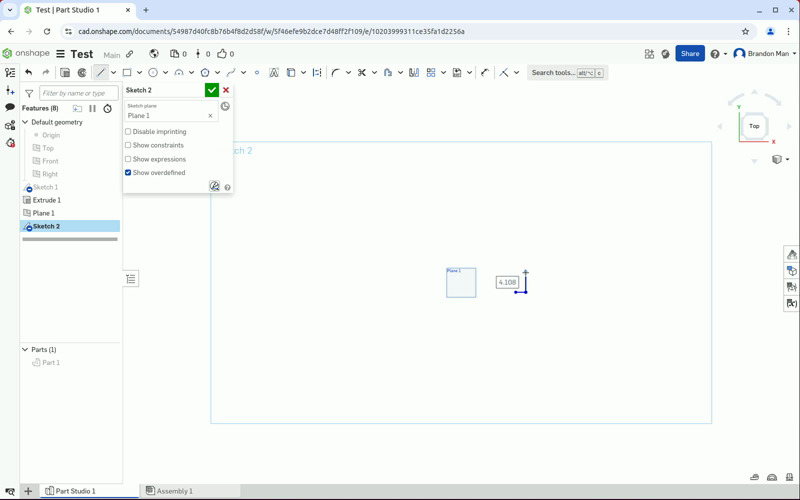
key_down(shift)
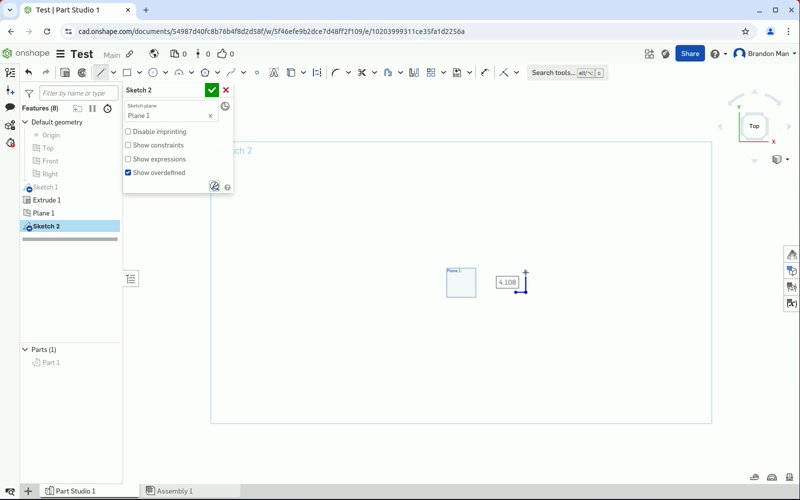
mouse_move(555, 272)
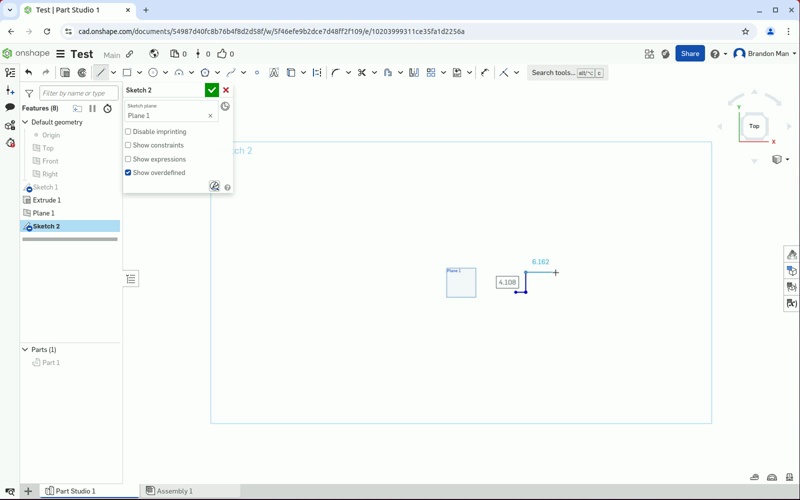
mouse_move(515, 272)
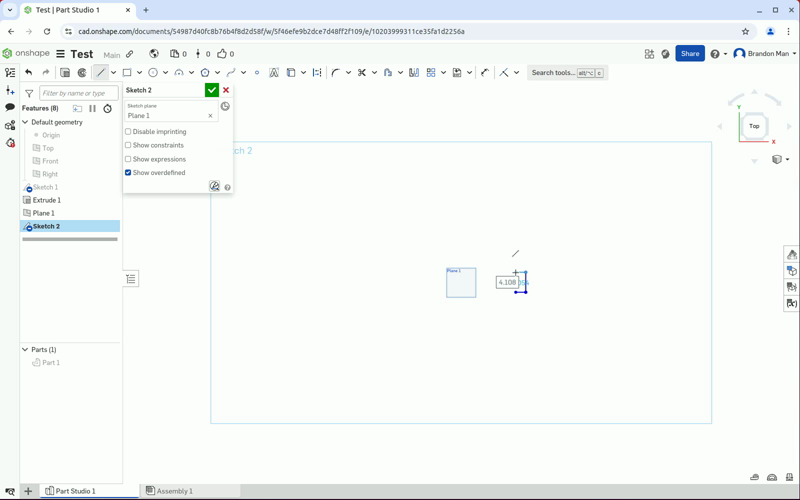
click(515, 272)
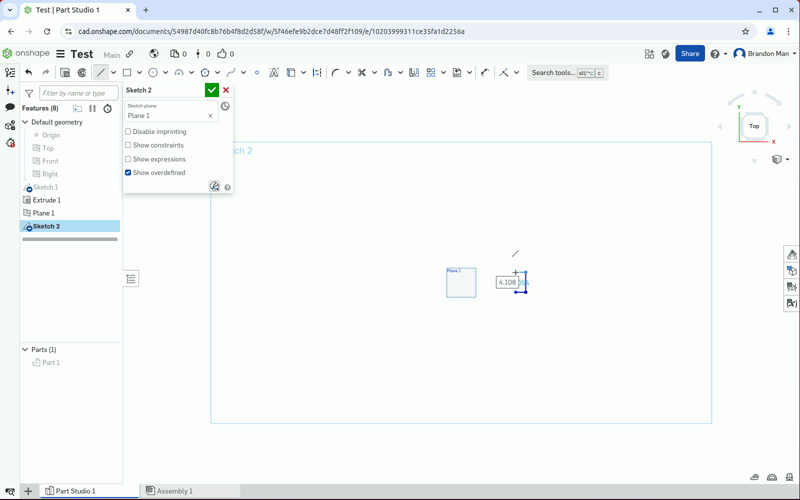
key_up(shift)
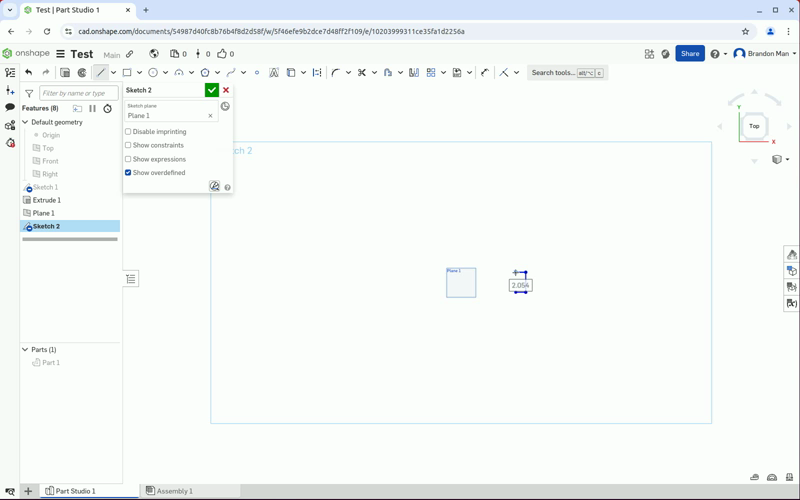
key(esc)
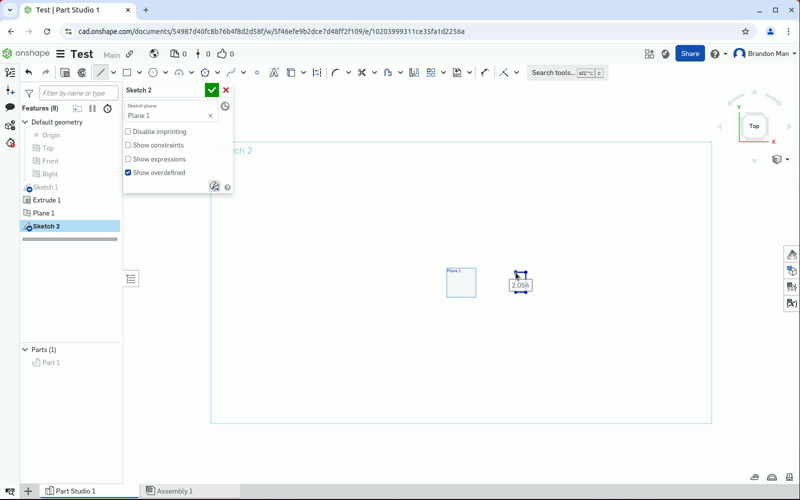
key(a)
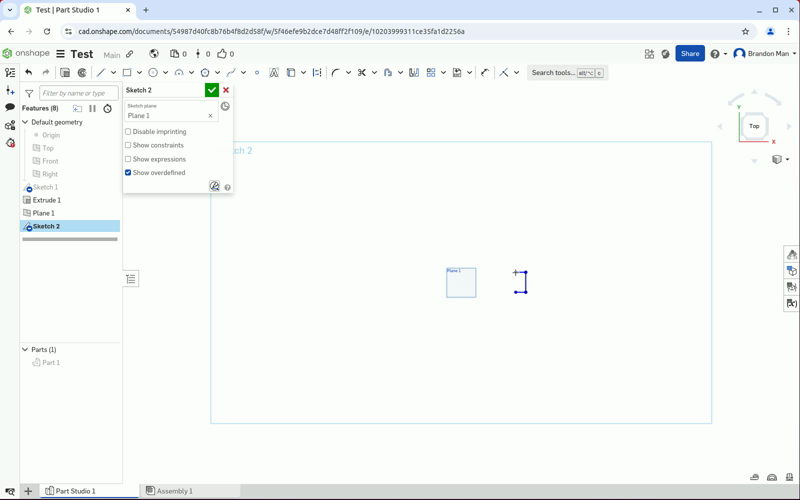
mouse_move(515, 272)
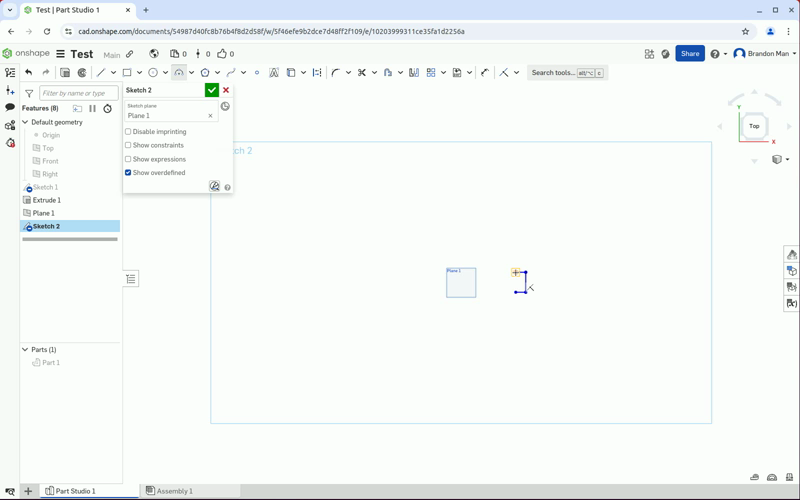
click(515, 272)
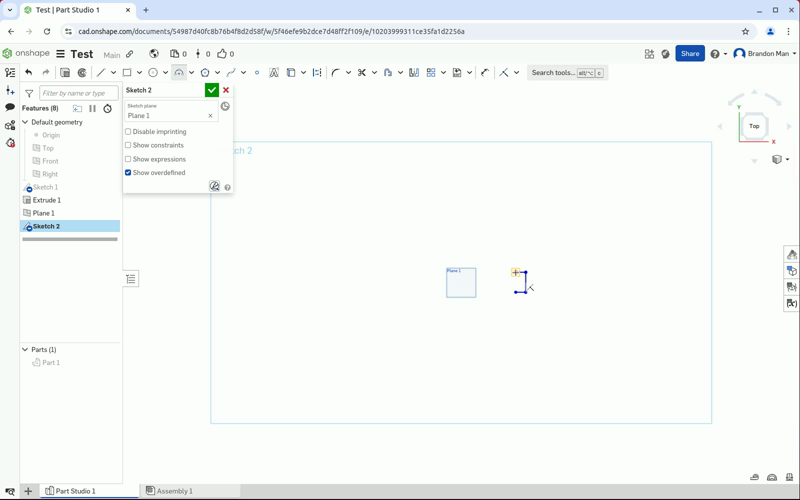
mouse_move(515, 292)
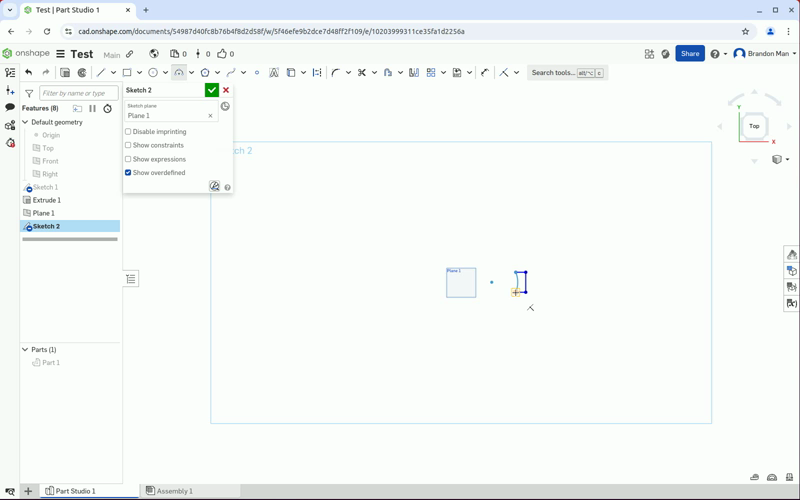
click(515, 292)
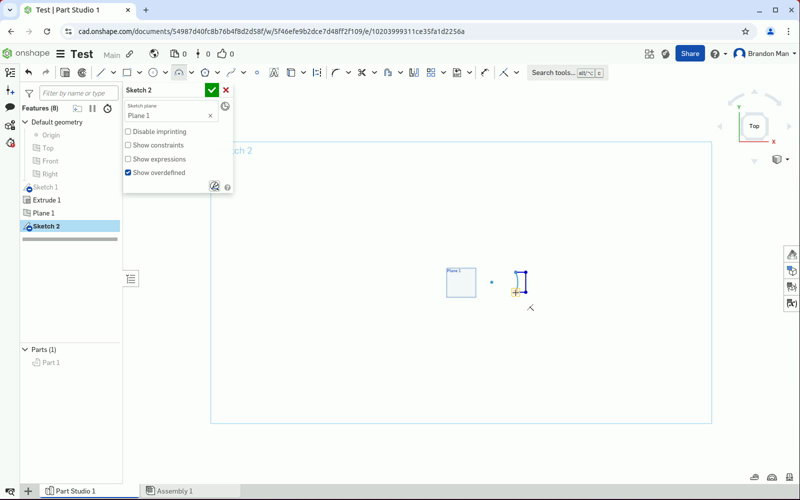
key_down(shift)
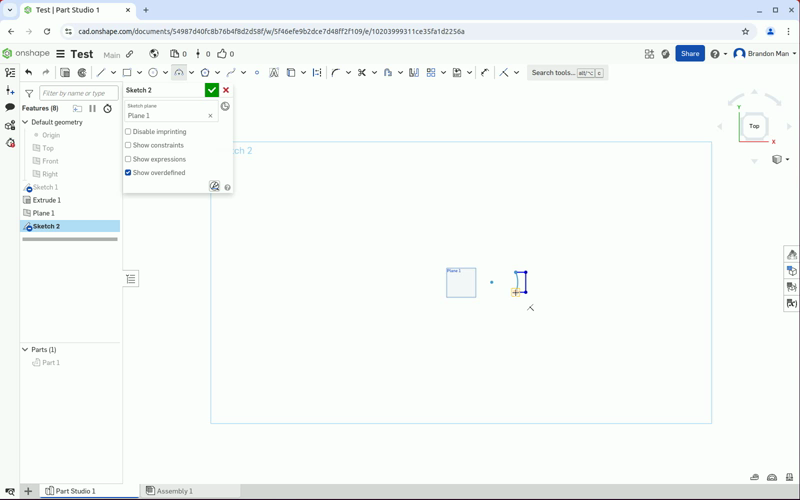
mouse_move(516, 282)
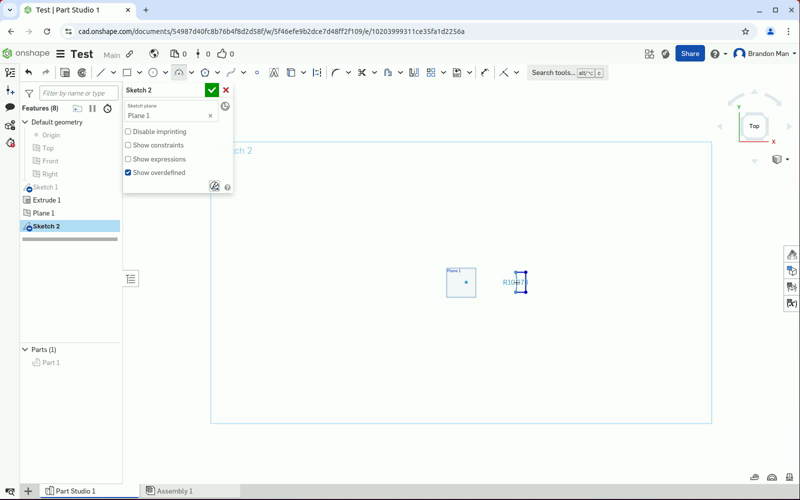
click(516, 282)
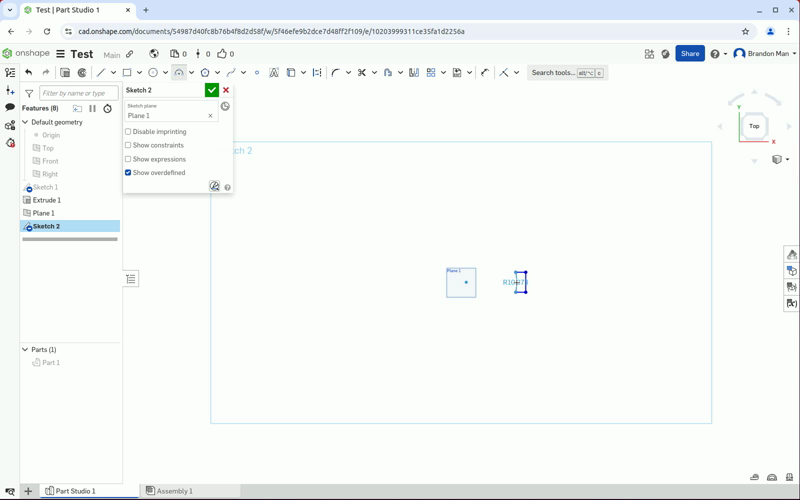
key_up(shift)
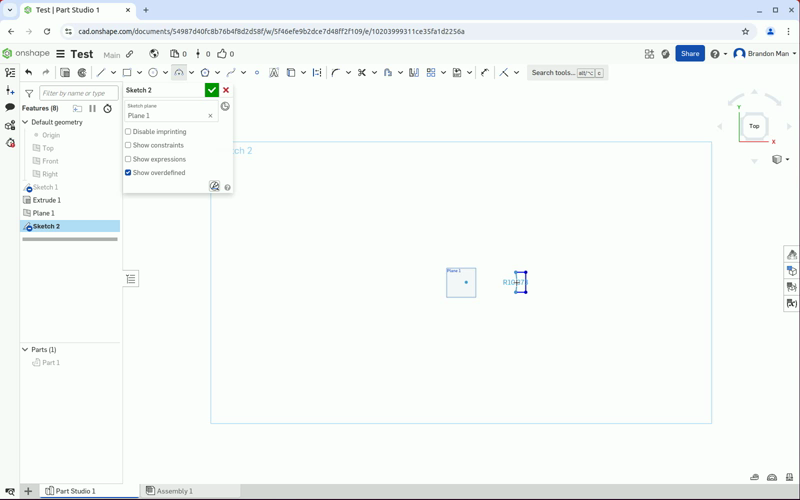
key(esc)
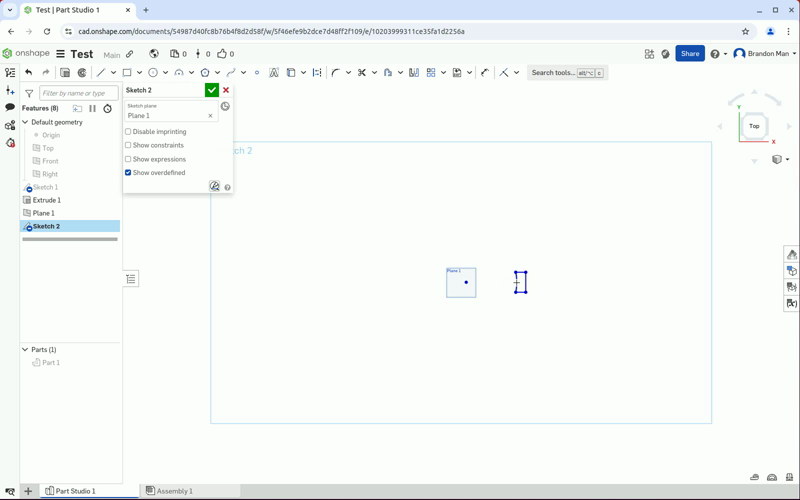
mouse_move(518, 289)
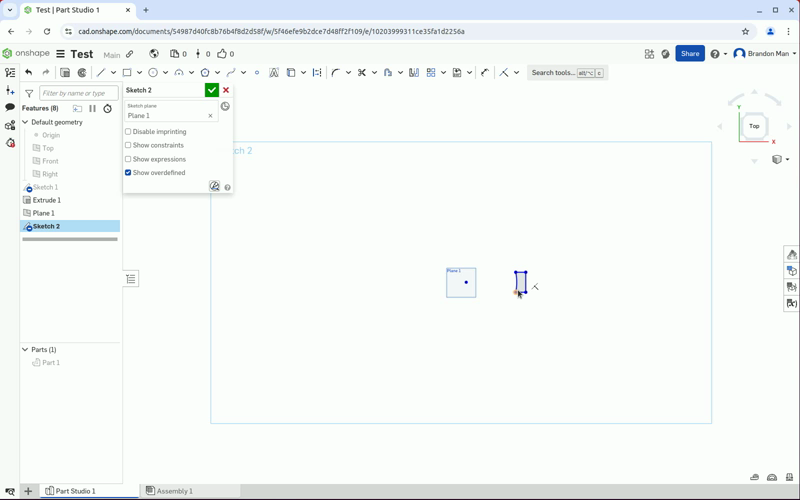
scroll(6)
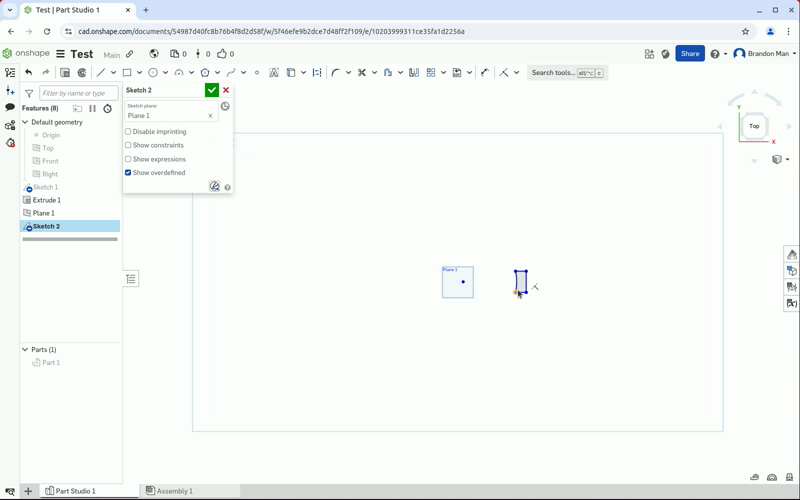
scroll(6)
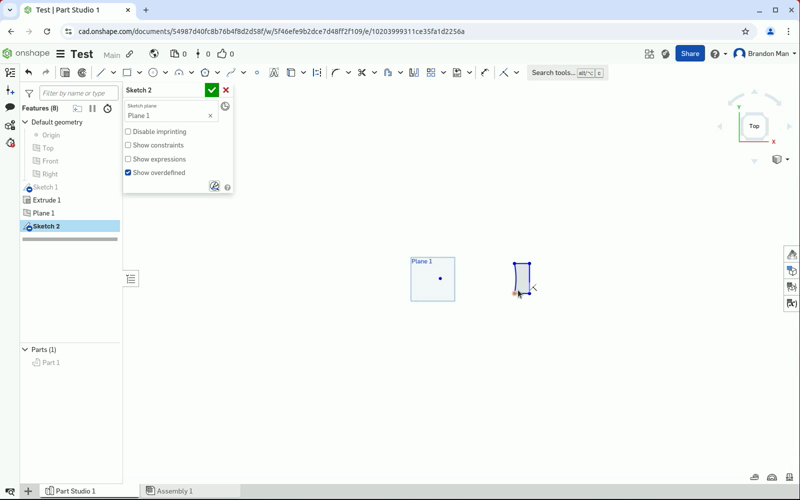
scroll(6)
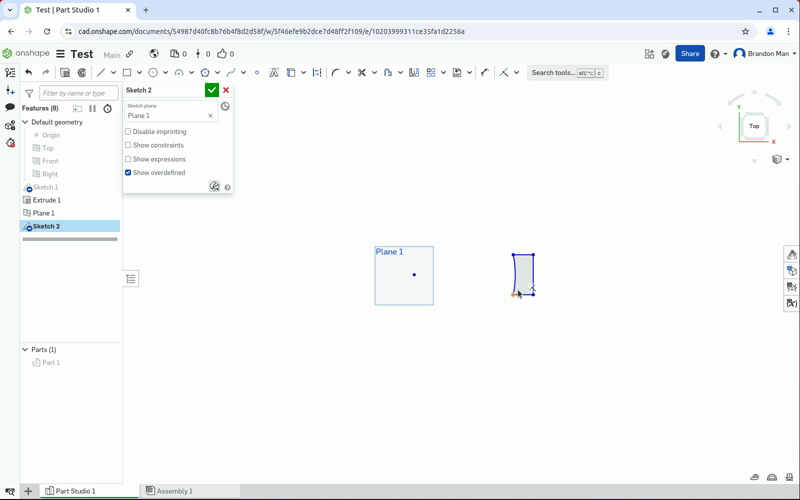
scroll(6)
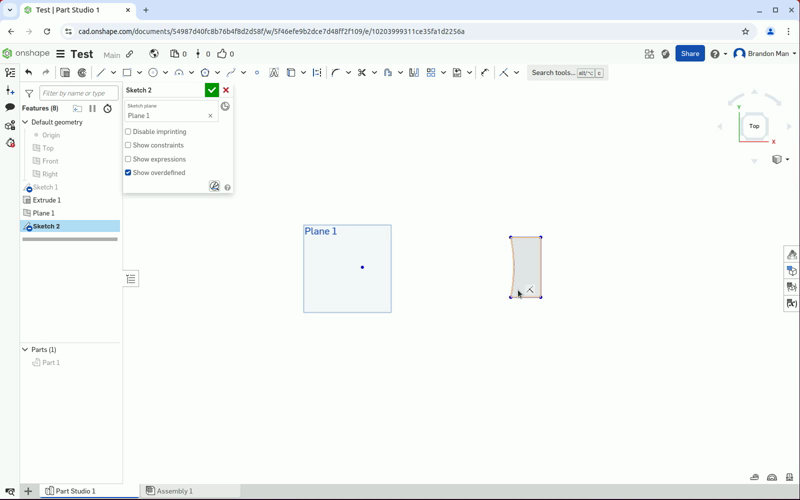
scroll(6)
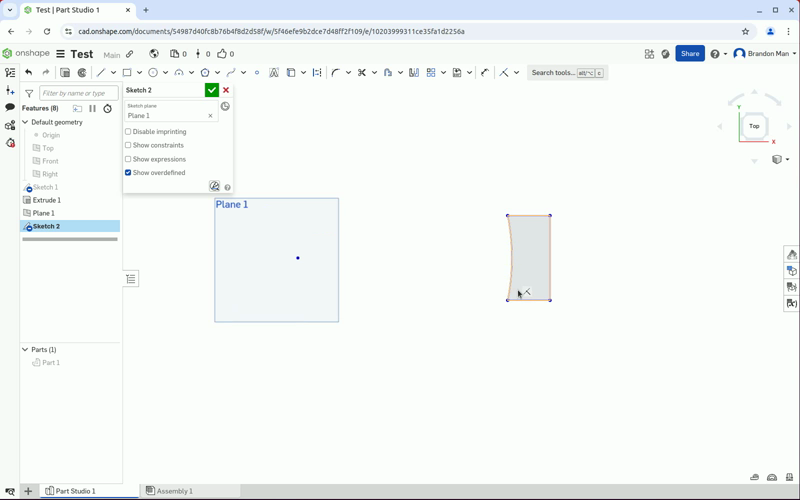
scroll(6)
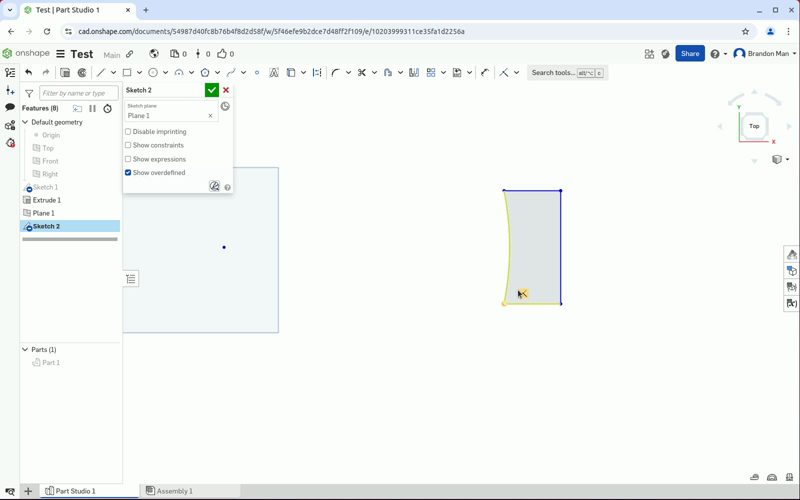
scroll(6)
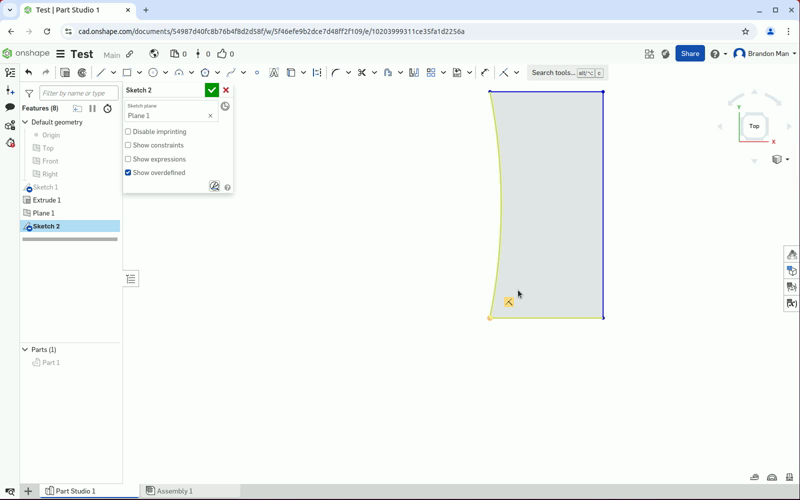
click(518, 289)
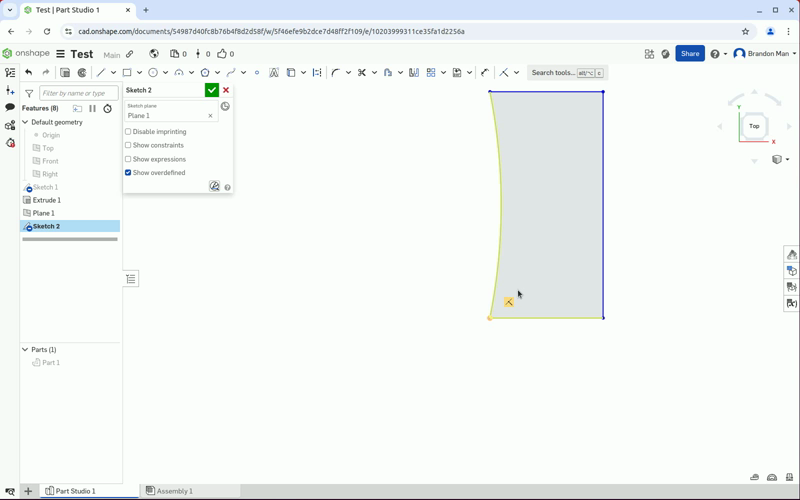
scroll(-6)
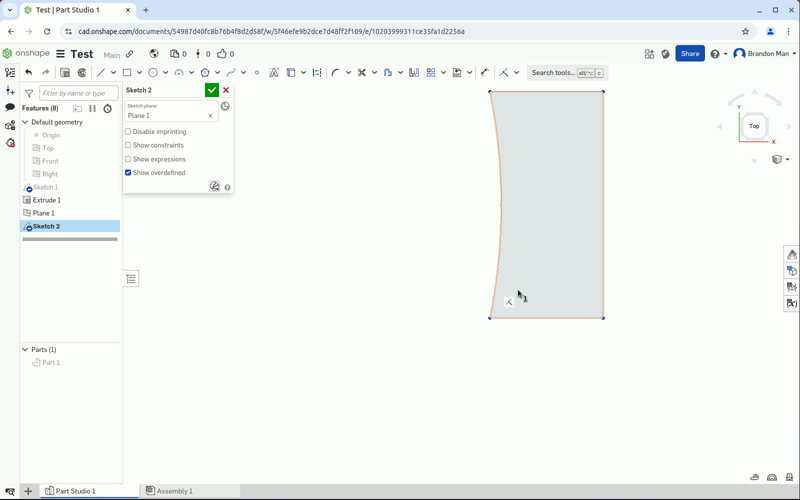
scroll(-6)
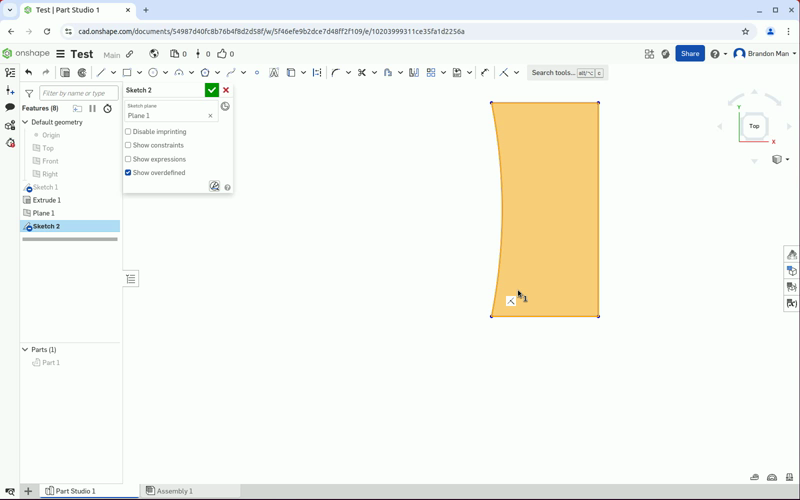
scroll(-6)
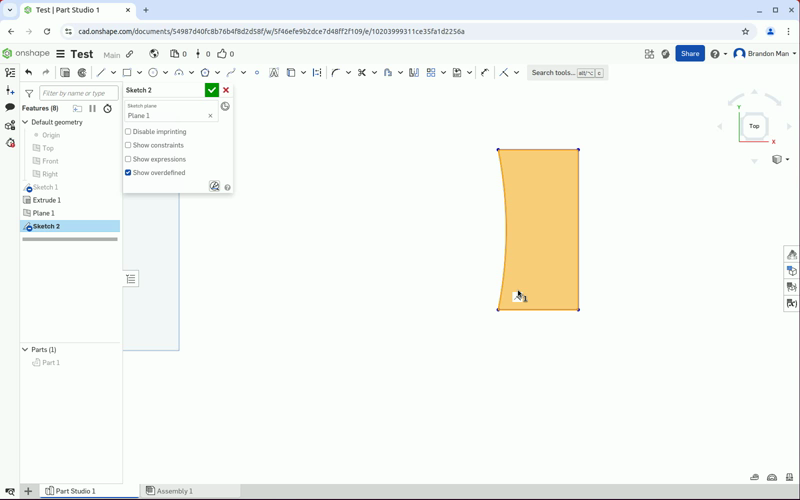
scroll(-6)
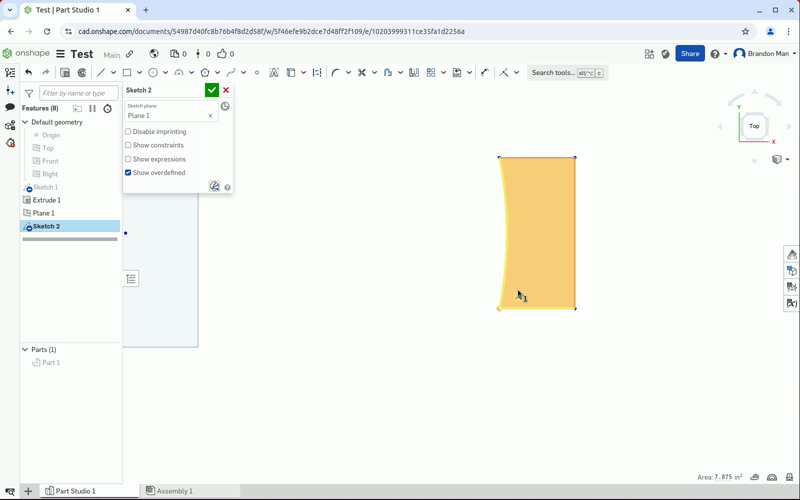
scroll(-6)
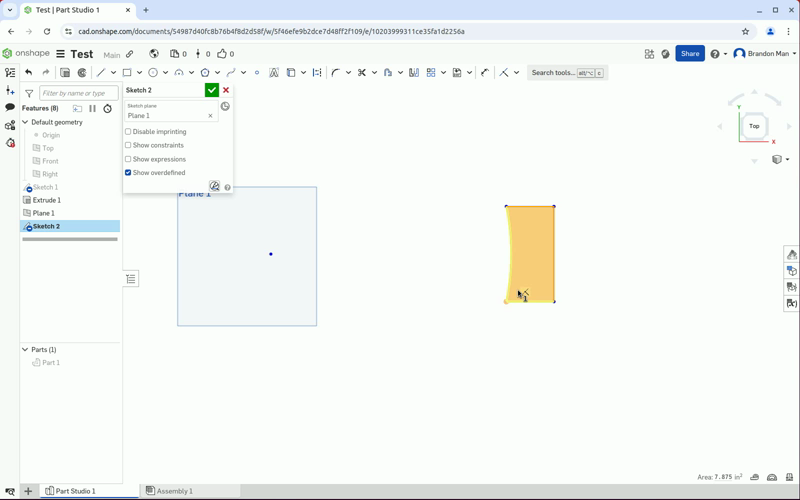
scroll(-6)
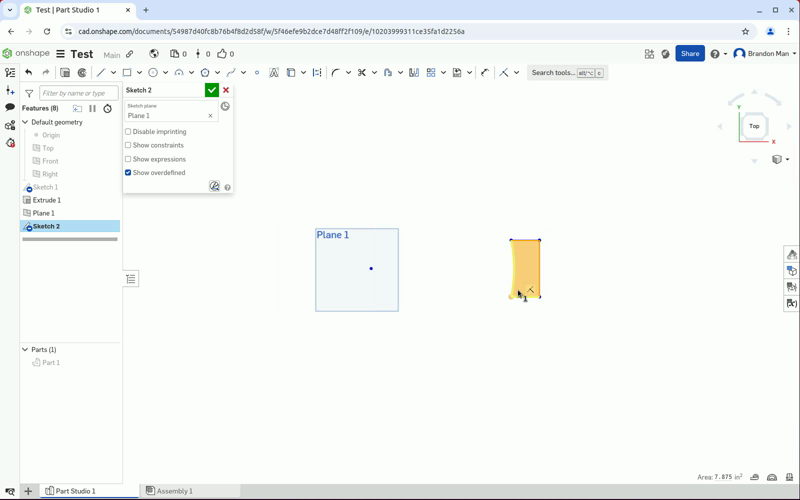
scroll(-6)
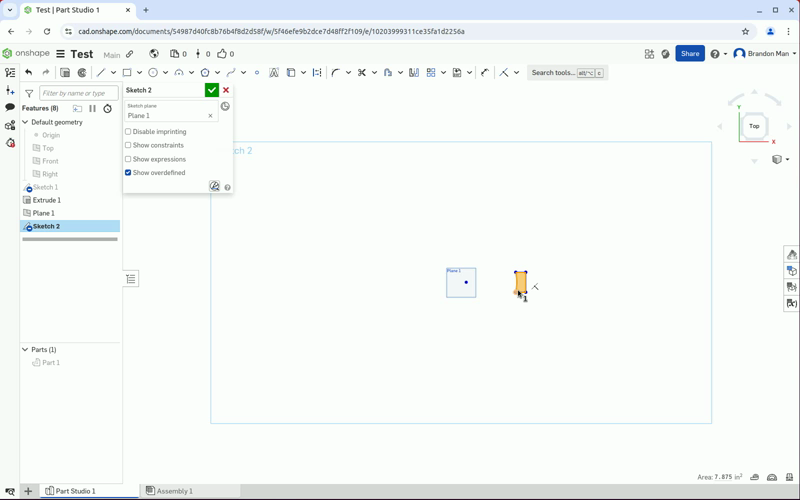
mouse_move(73, 352)
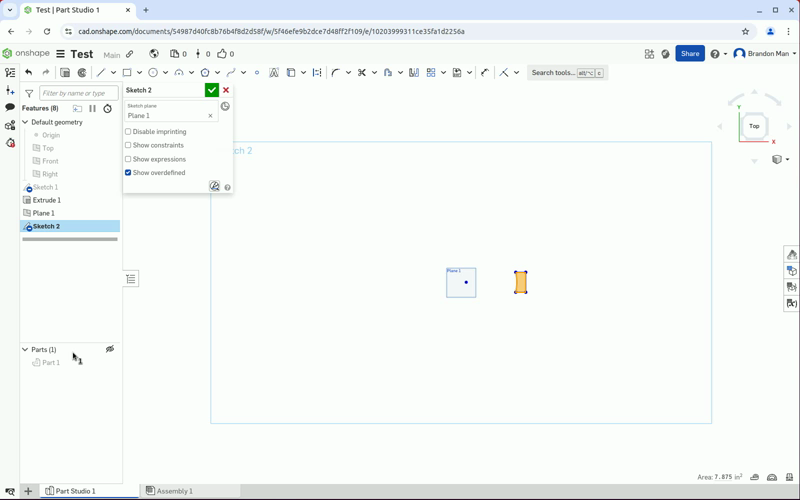
key(shift+y)
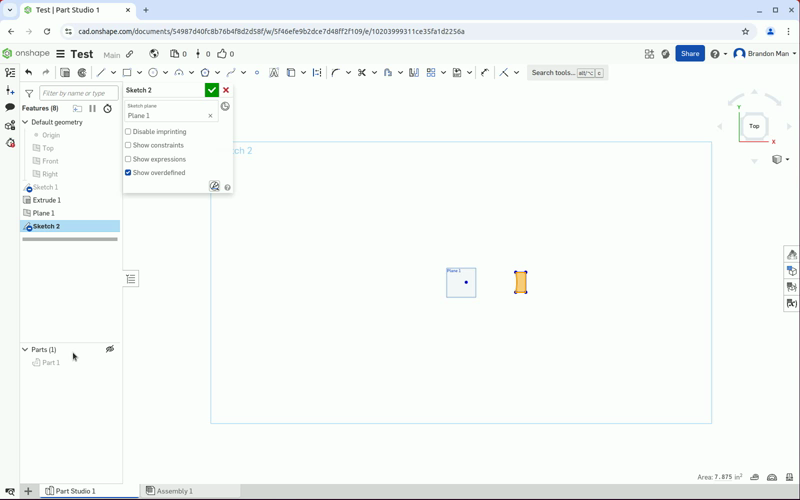
key(shift+e)
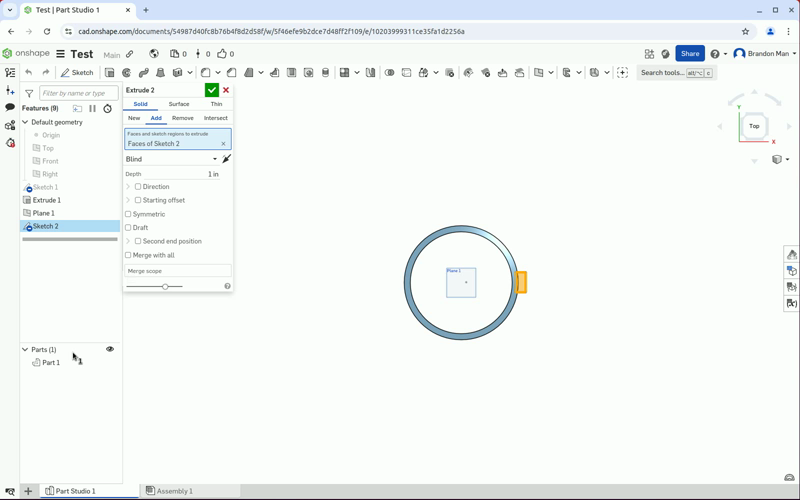
mouse_move(143, 106)
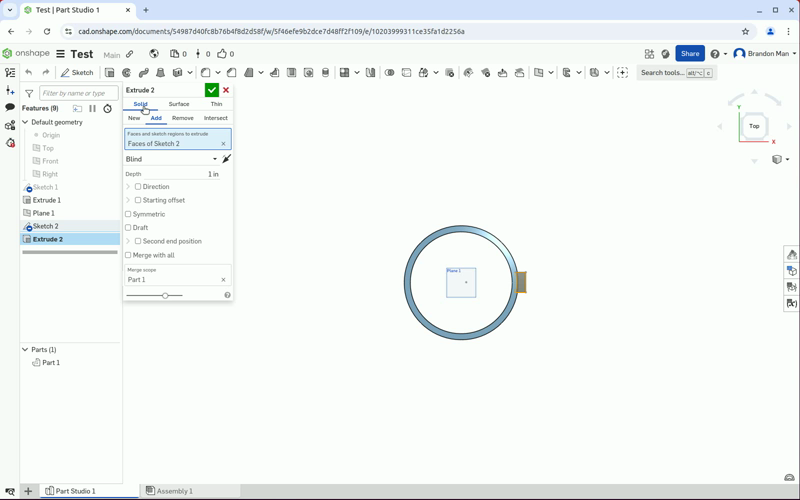
click(143, 106)
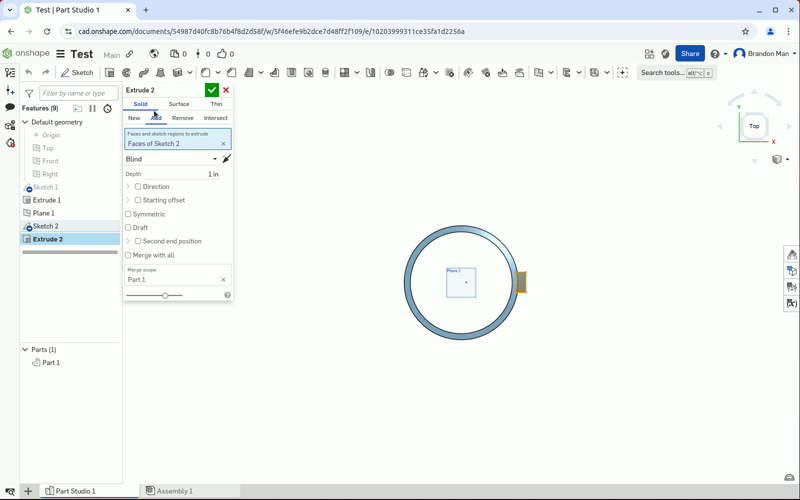
mouse_move(186, 120)
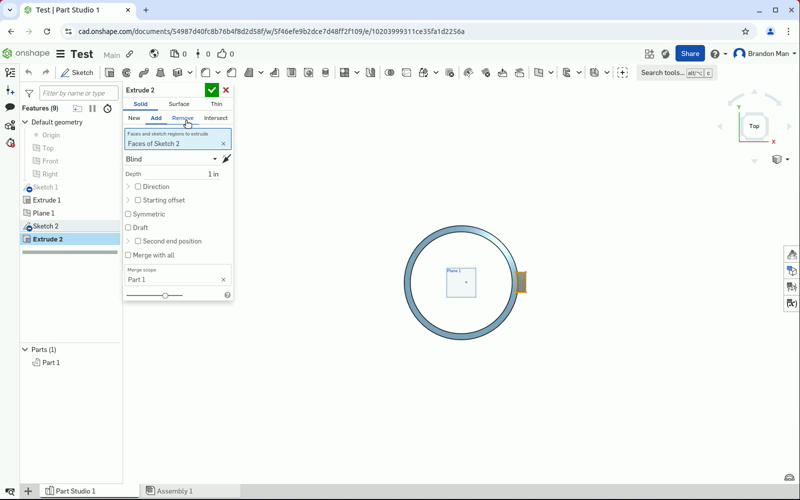
click(186, 120)
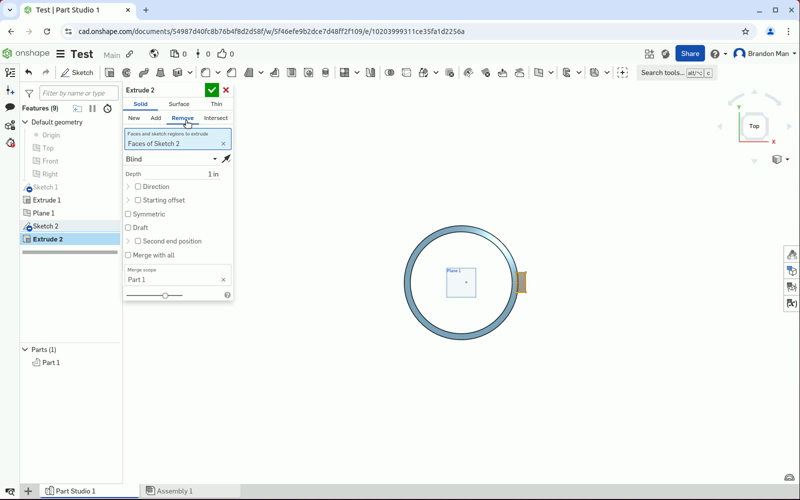
key(tab, 4)
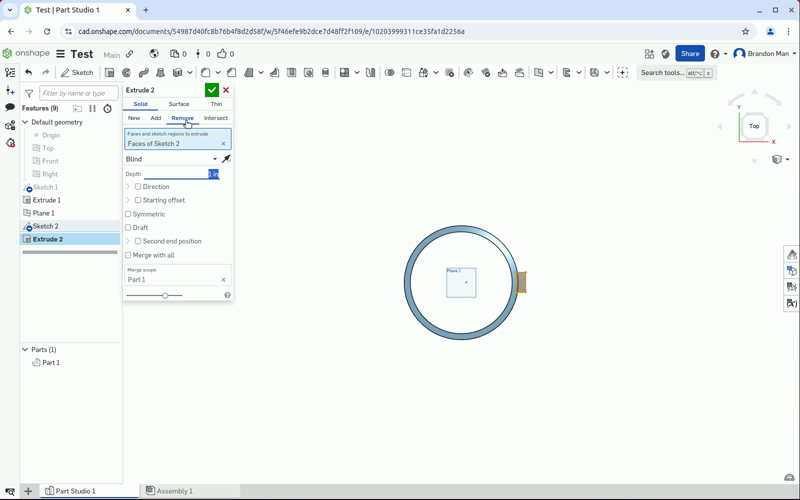
text(28.163)
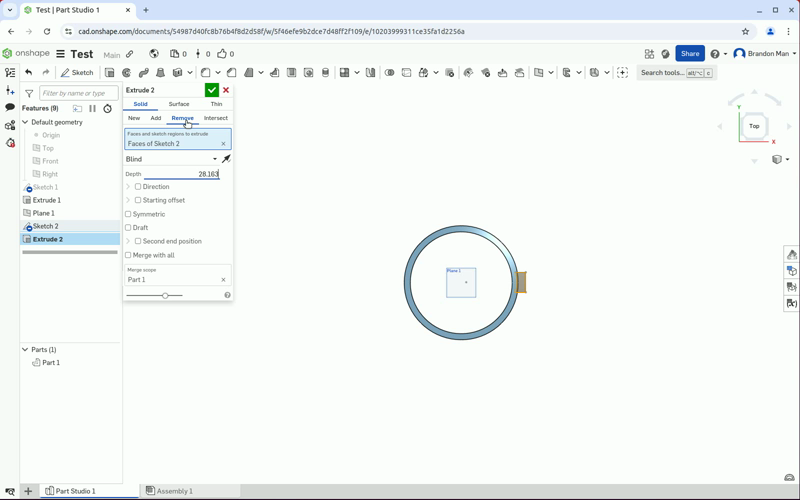
key(tab, 6)
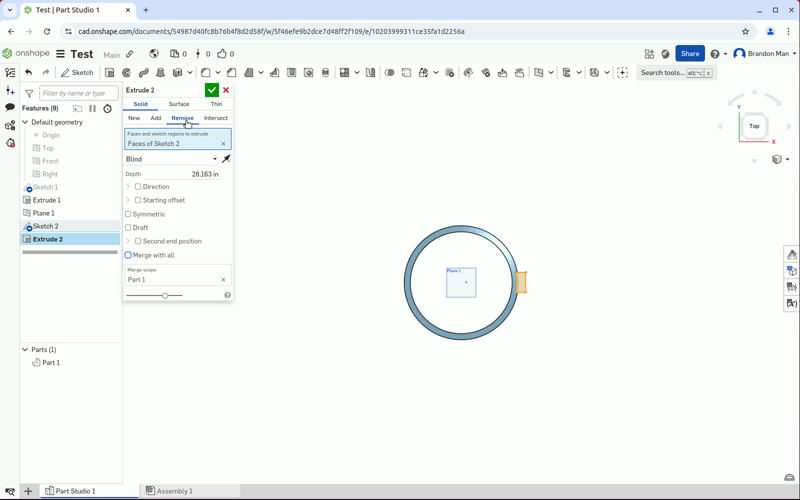
key(space)
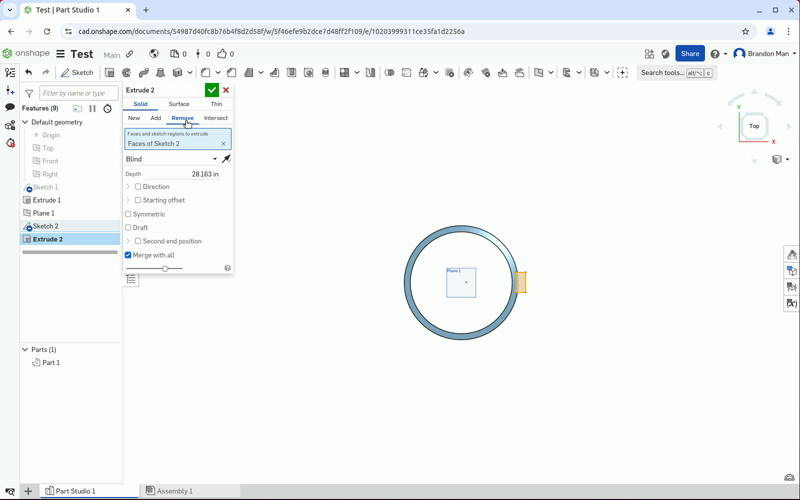
key(enter)
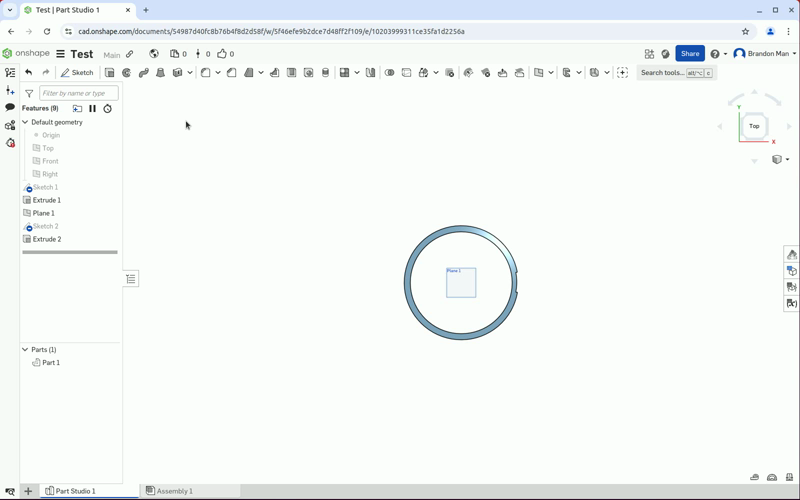
key(shift+h)
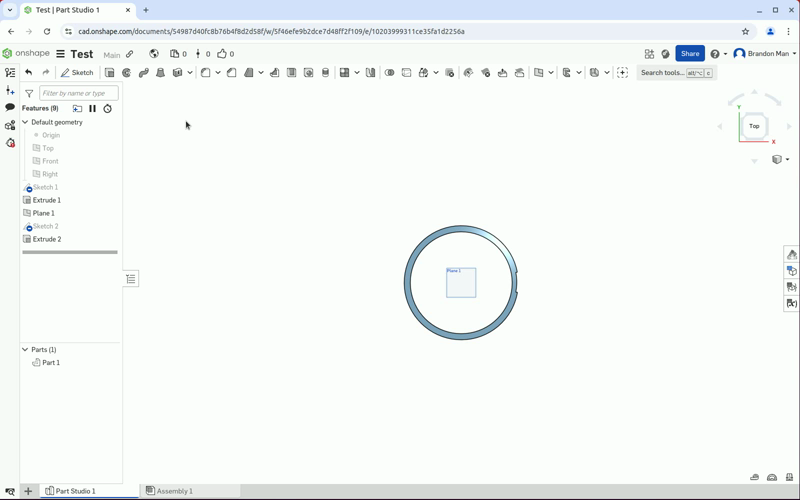
key(shift+h)
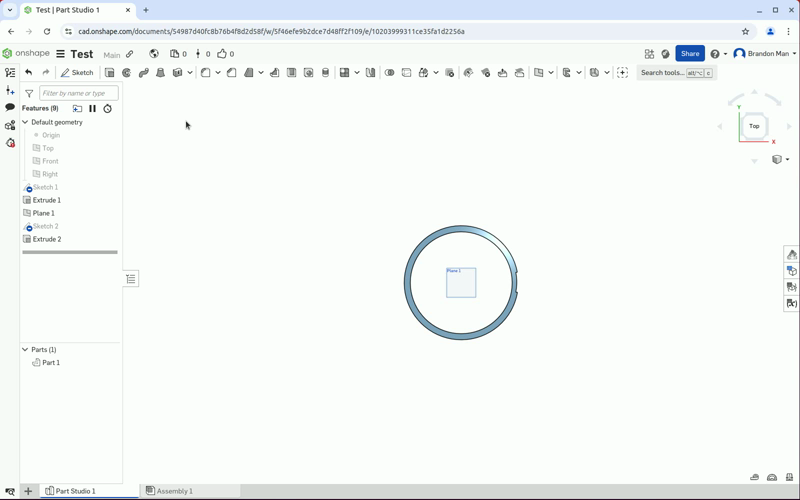
mouse_move(73, 189)
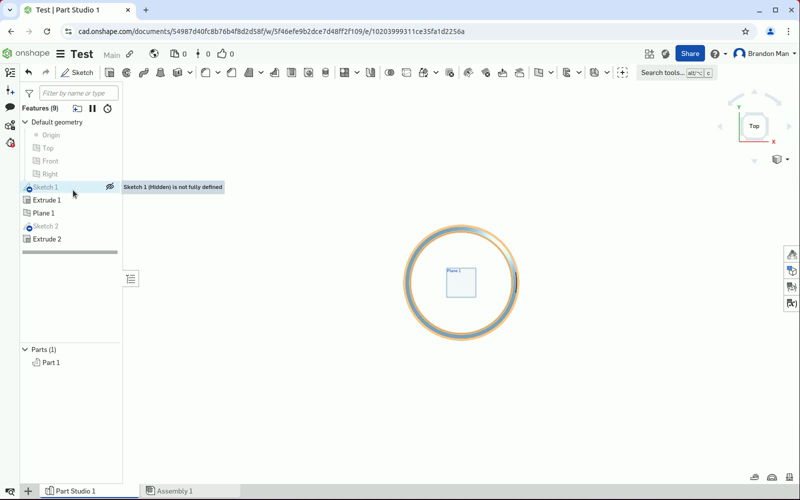
click(73, 189)
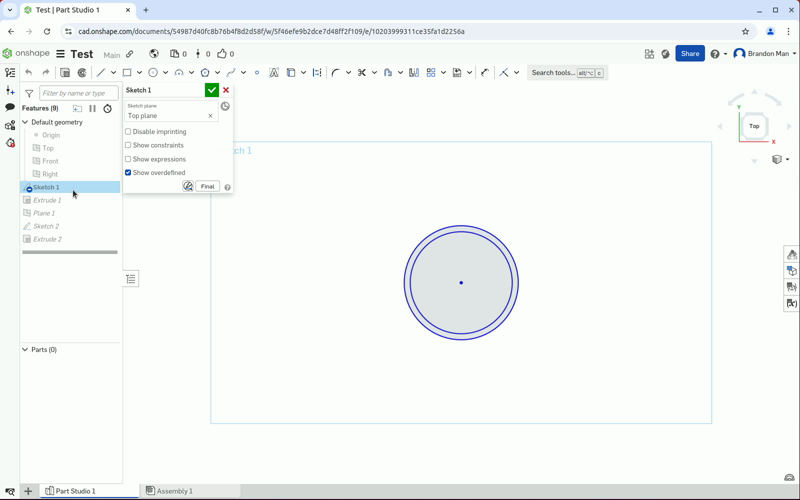
mouse_move(229, 92)
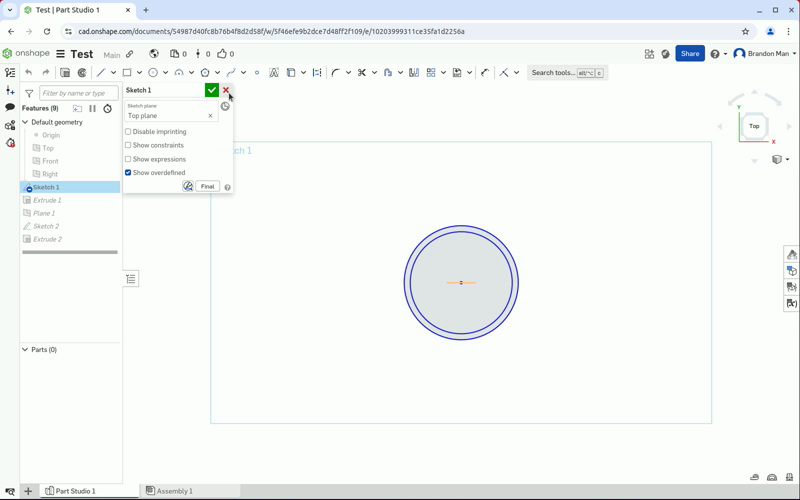
click(229, 92)
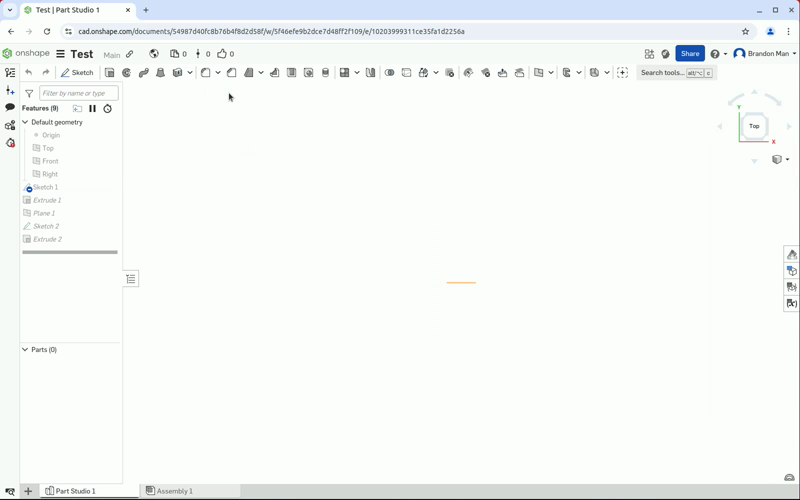
key(shift+s)
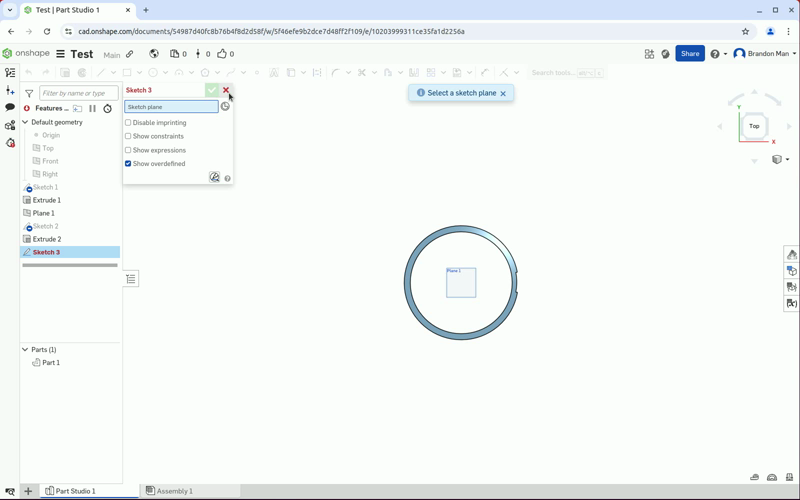
mouse_move(73, 215)
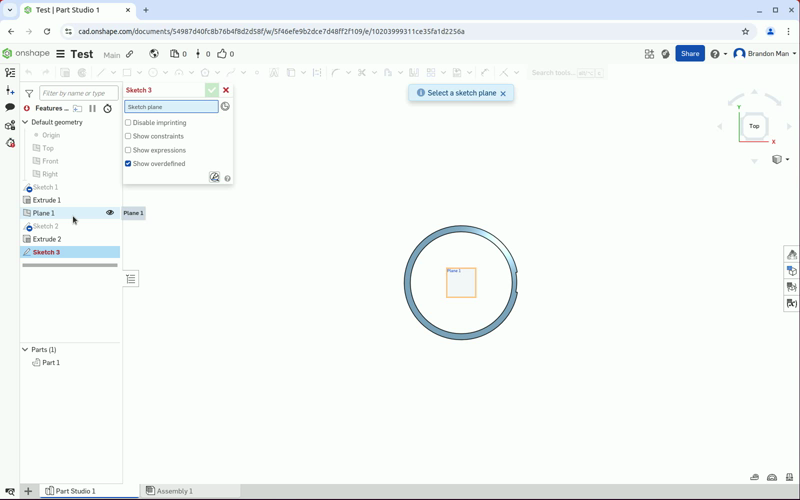
click(73, 215)
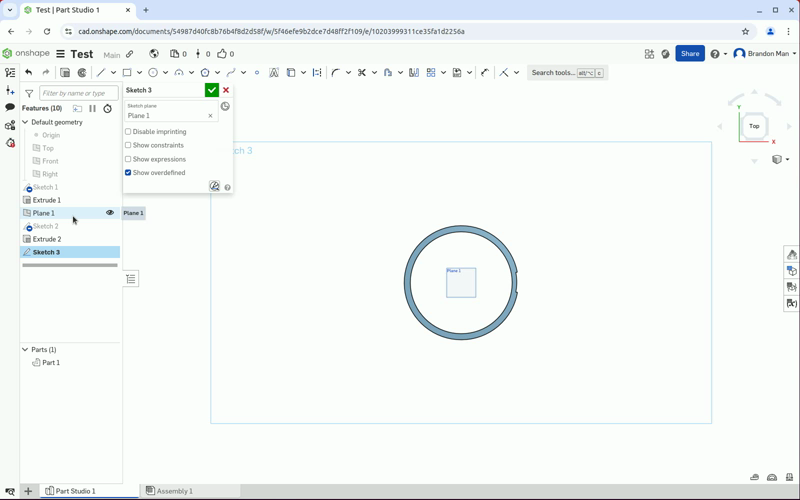
mouse_move(73, 352)
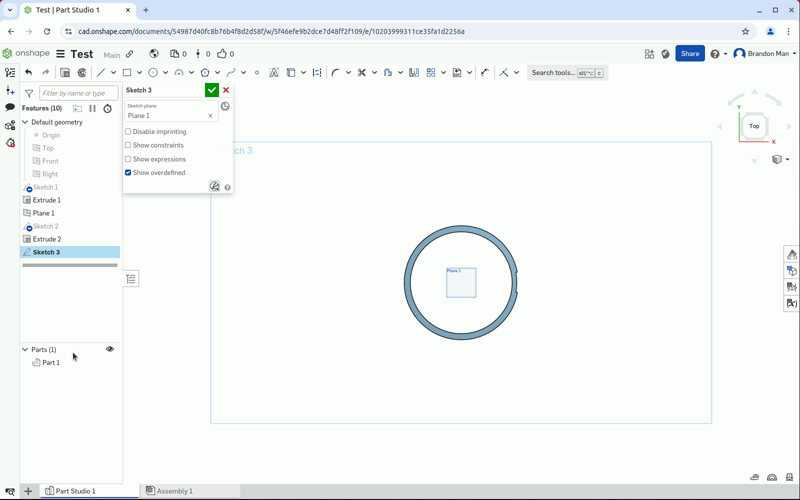
key(y)
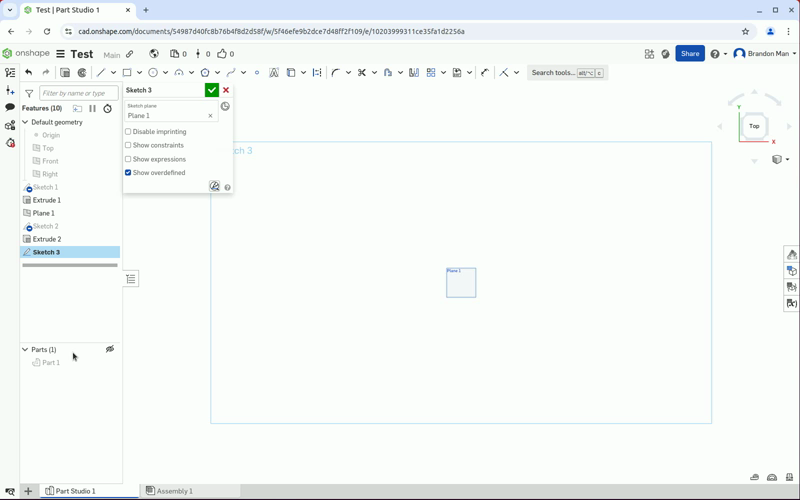
key(a)
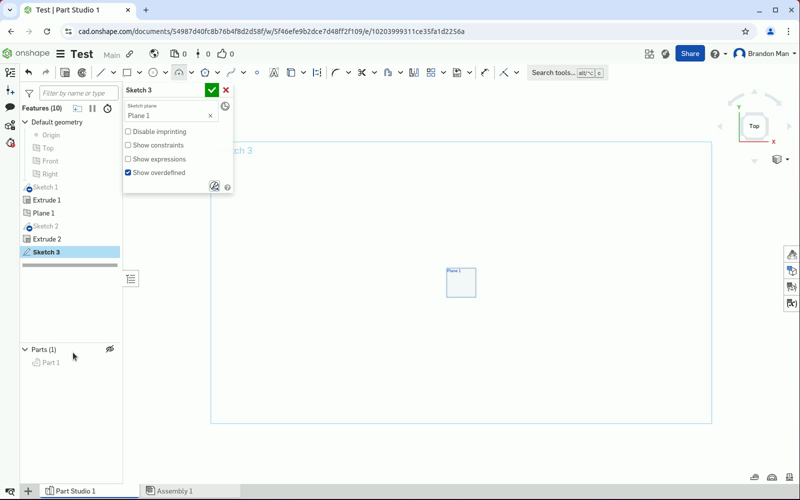
key_down(shift)
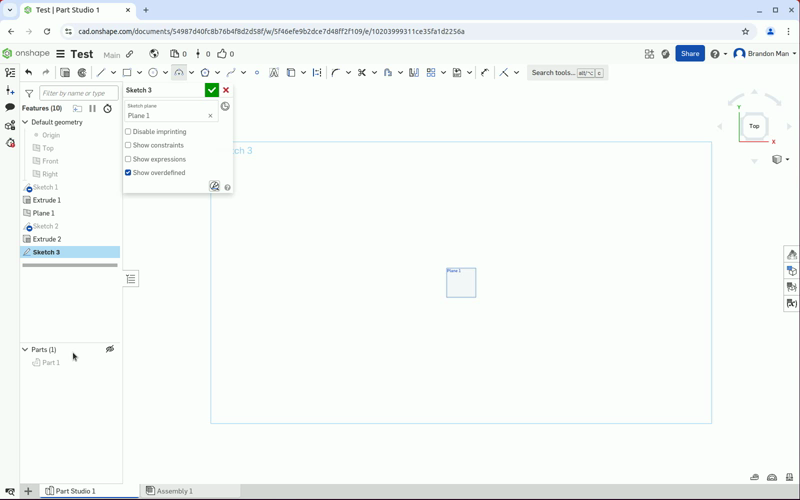
mouse_move(515, 292)
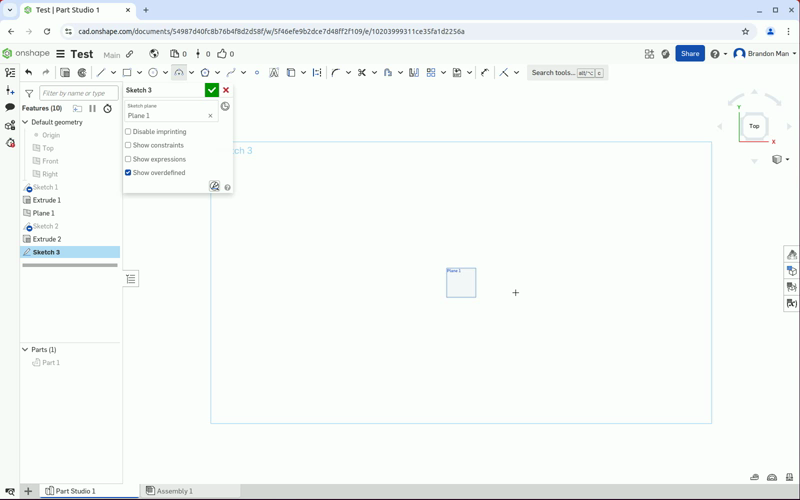
click(515, 292)
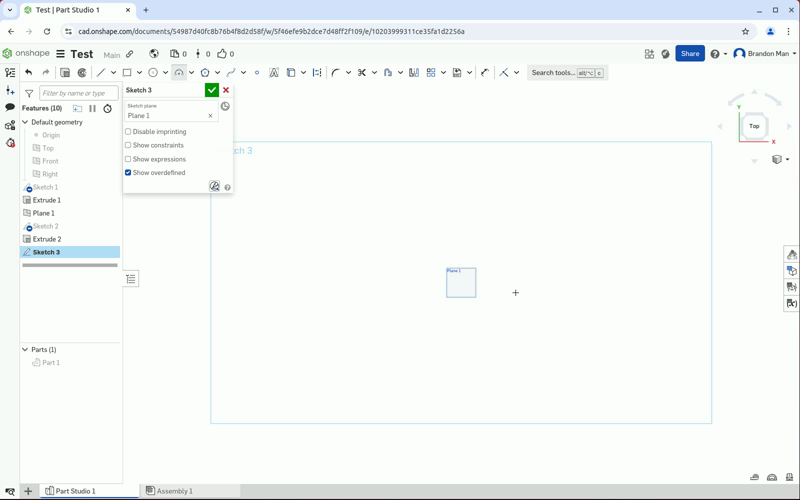
key_up(shift)
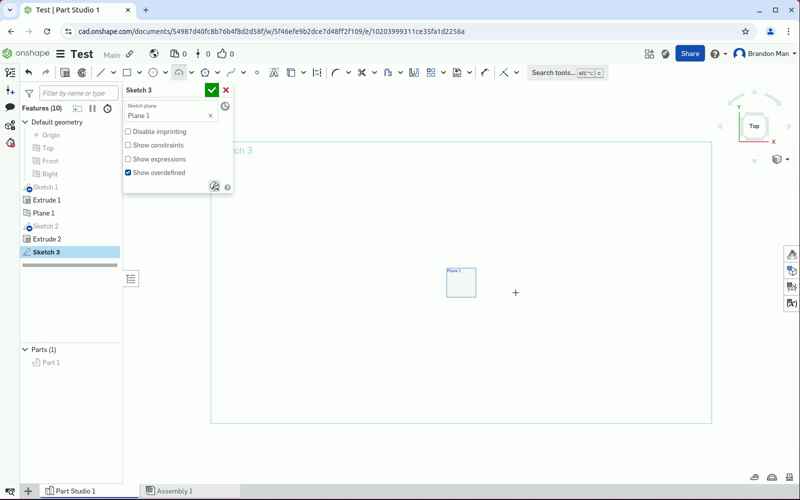
key_down(shift)
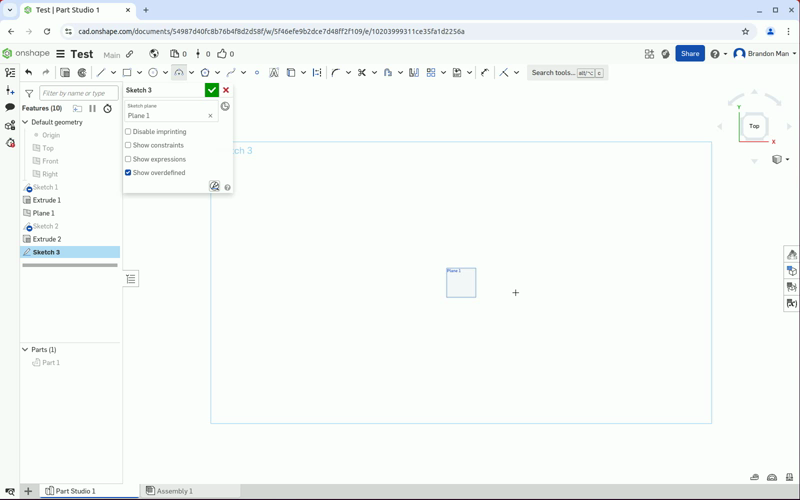
mouse_move(515, 272)
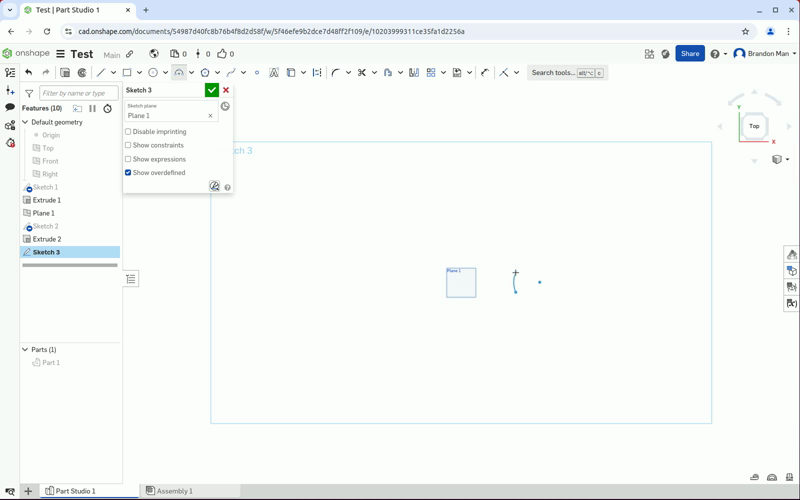
click(515, 272)
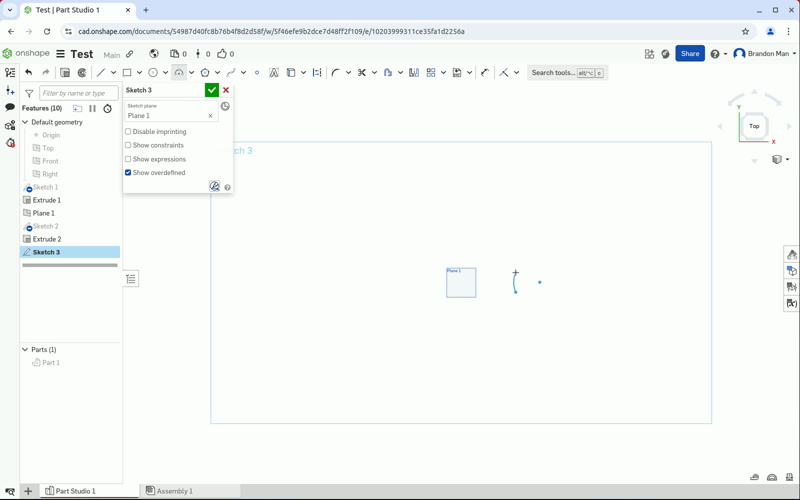
mouse_move(516, 282)
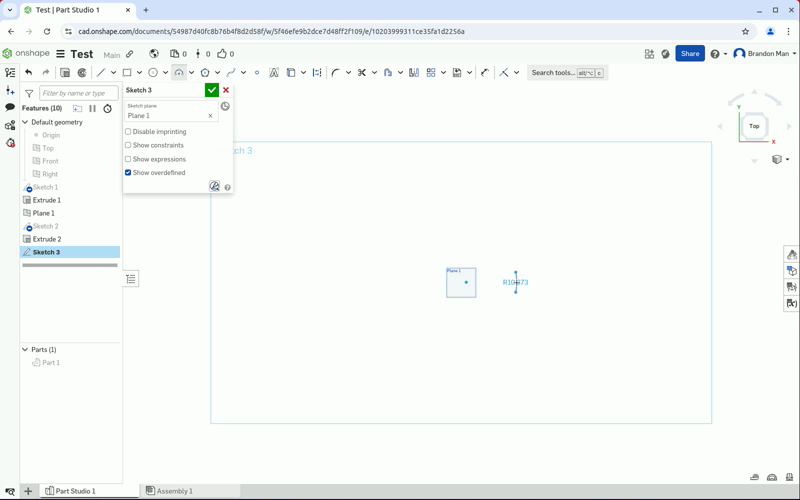
click(516, 282)
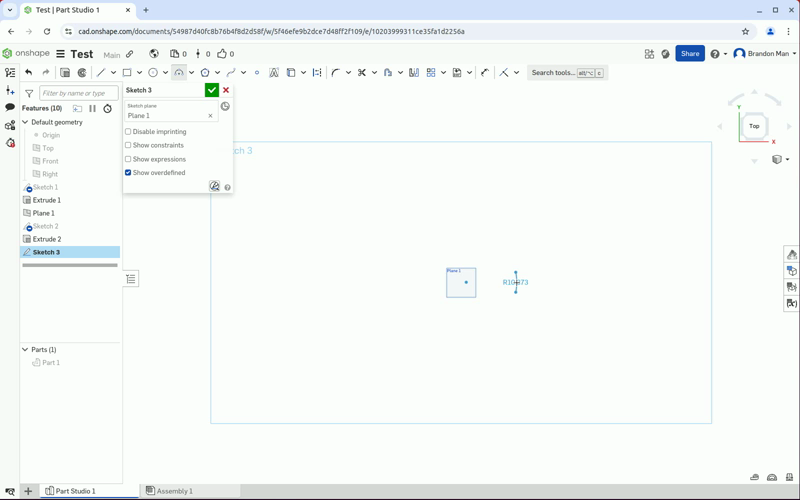
key_up(shift)
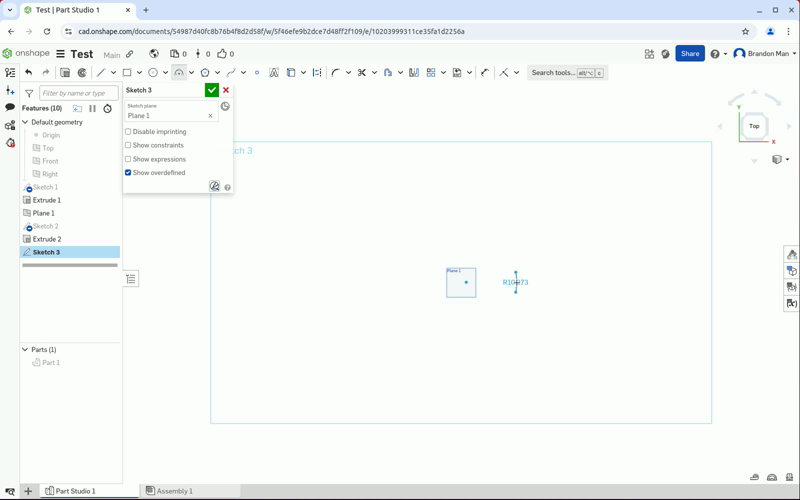
key(esc)
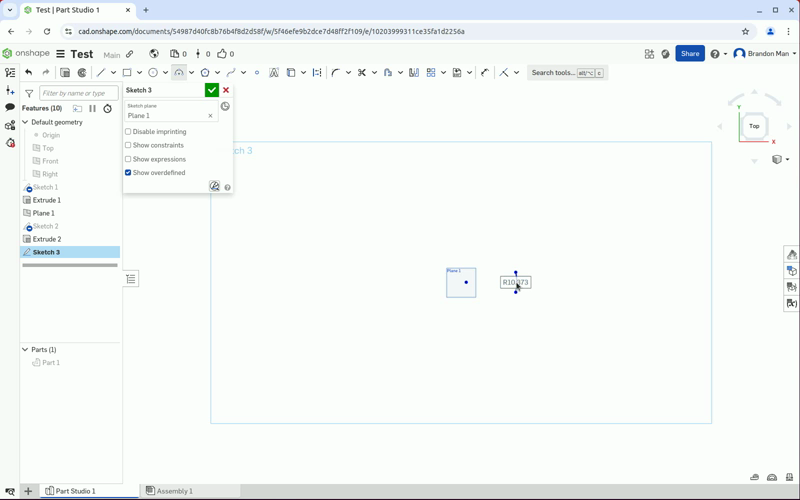
key(l)
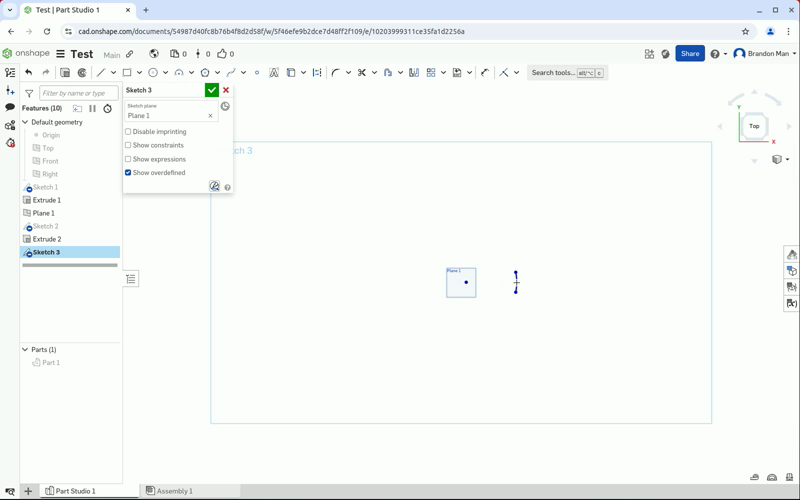
mouse_move(515, 272)
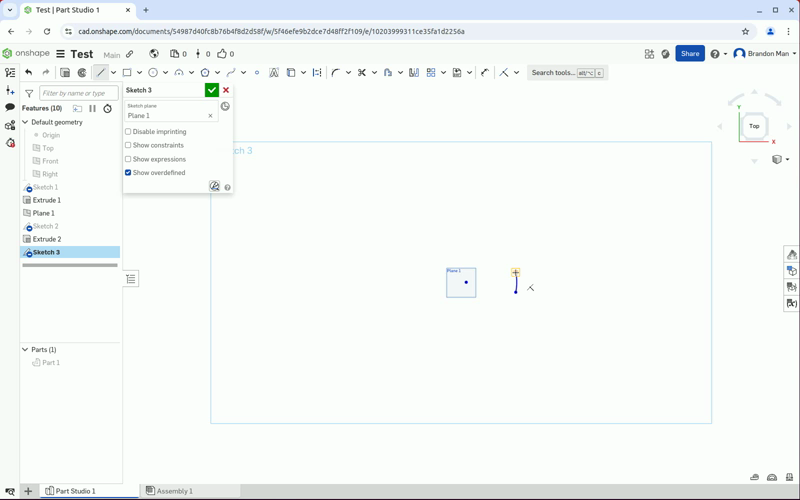
click(515, 272)
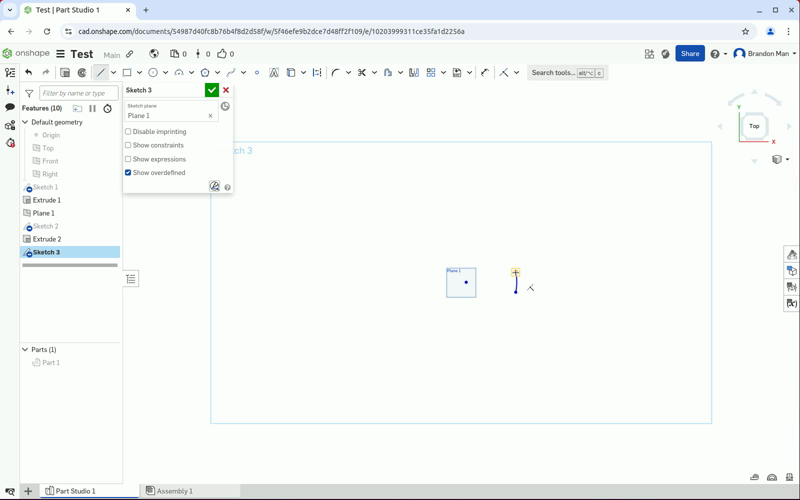
mouse_move(545, 272)
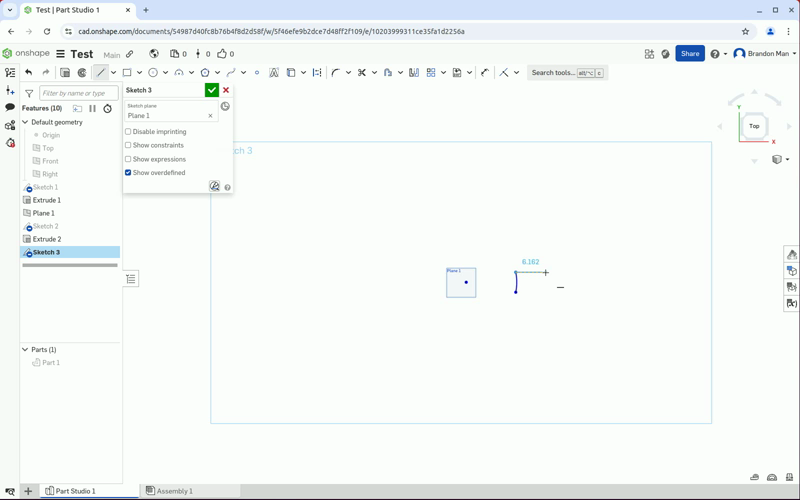
key_down(shift)
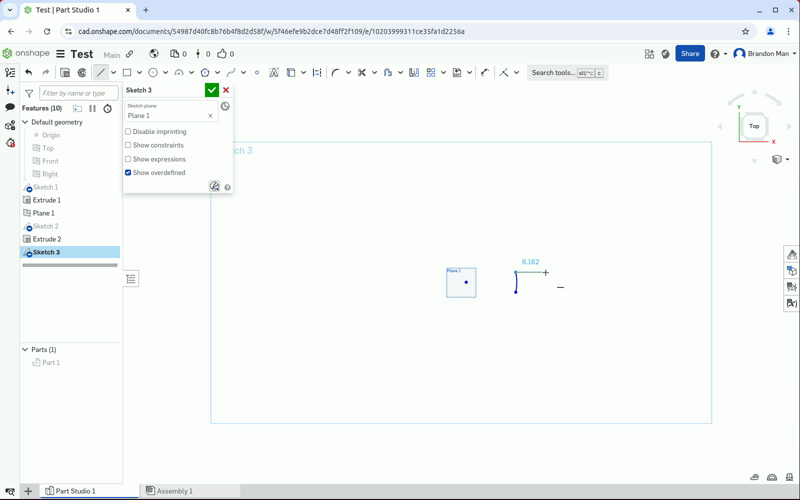
mouse_move(515, 292)
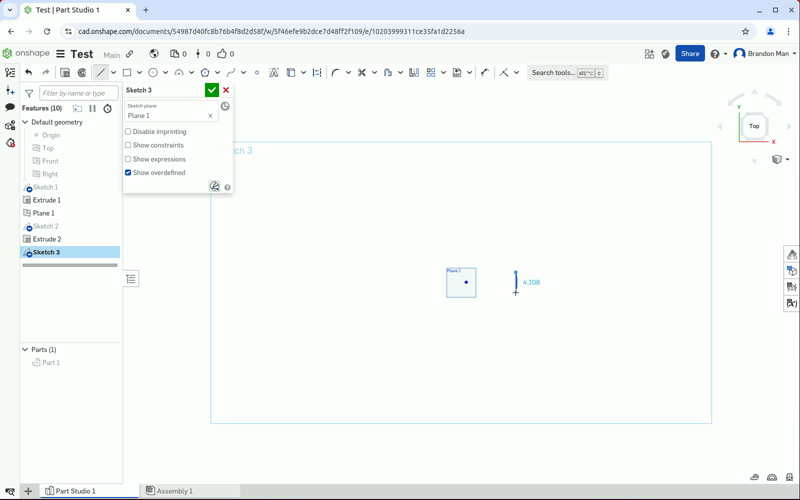
key_up(shift)
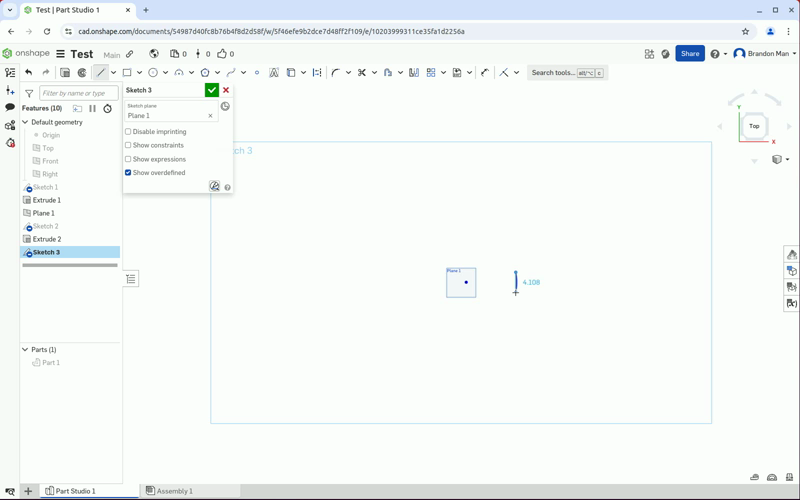
click(515, 292)
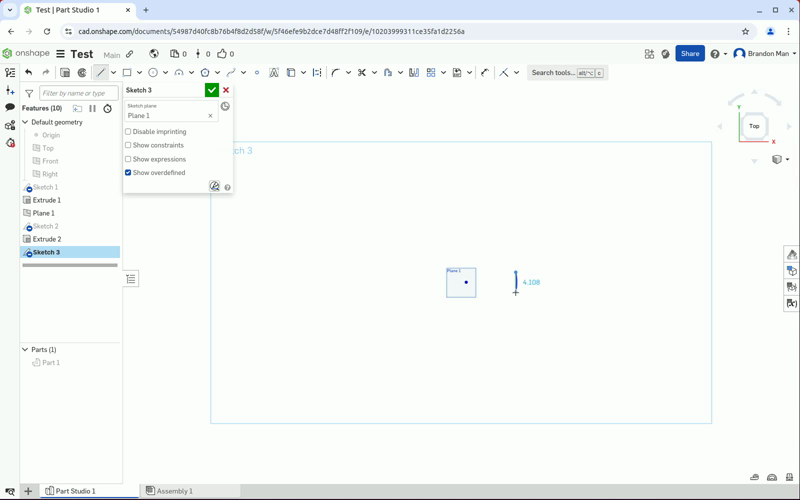
key(esc)
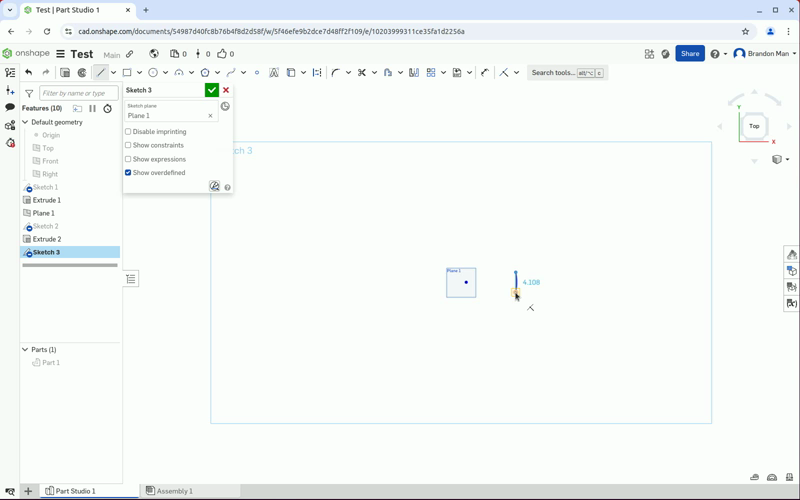
mouse_move(515, 278)
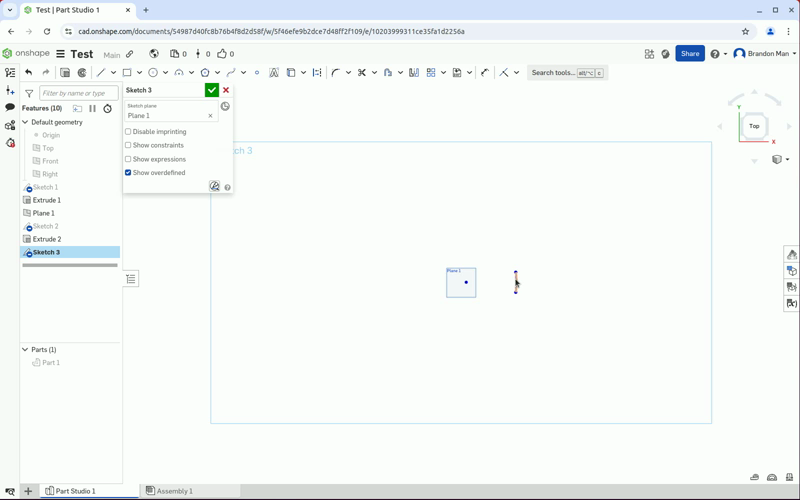
scroll(6)
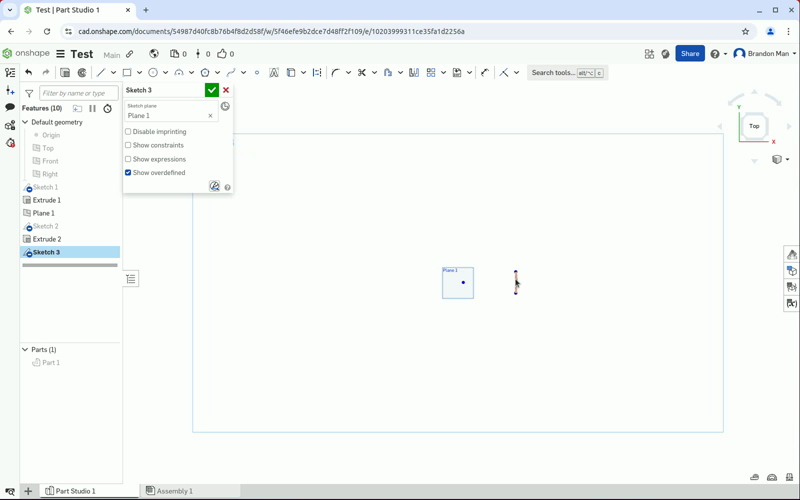
scroll(6)
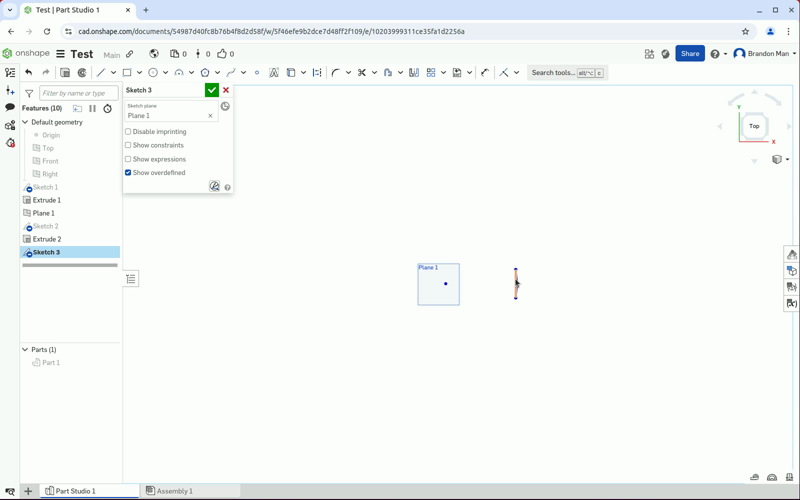
scroll(6)
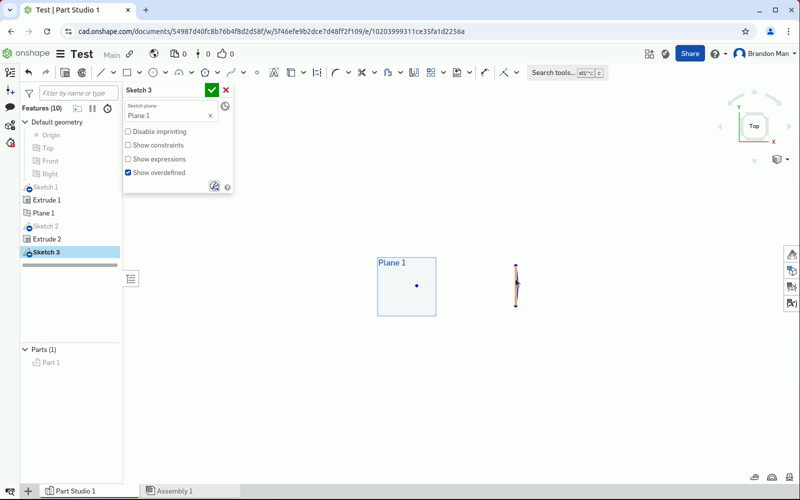
scroll(6)
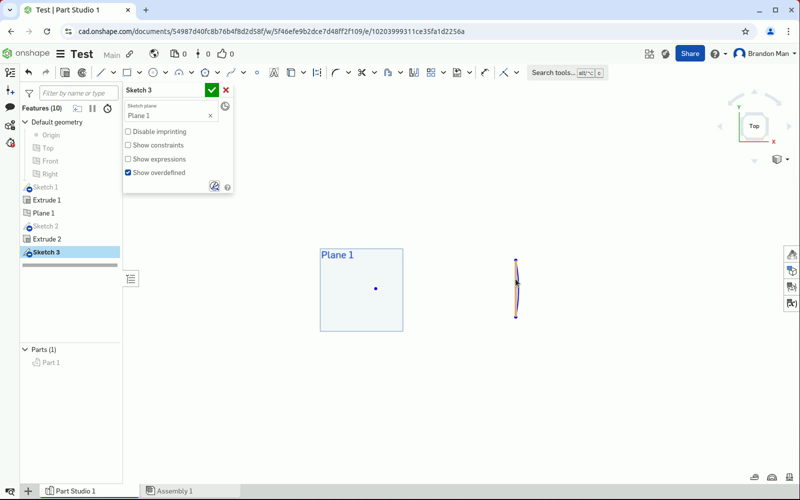
scroll(6)
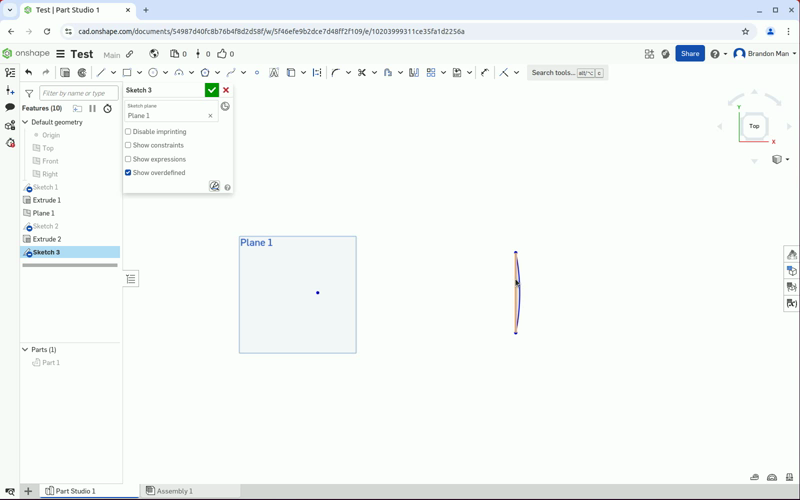
scroll(6)
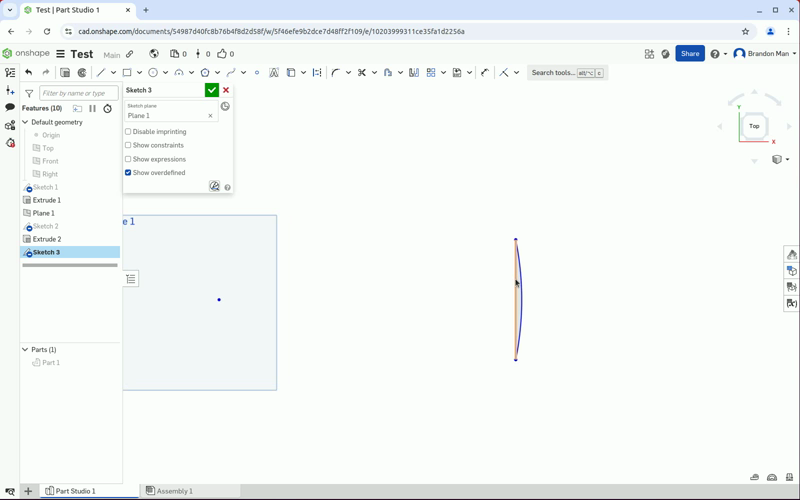
scroll(6)
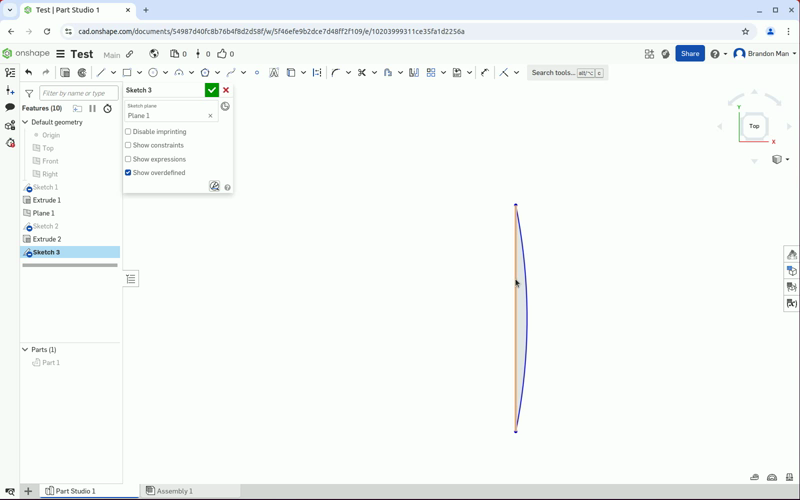
click(515, 278)
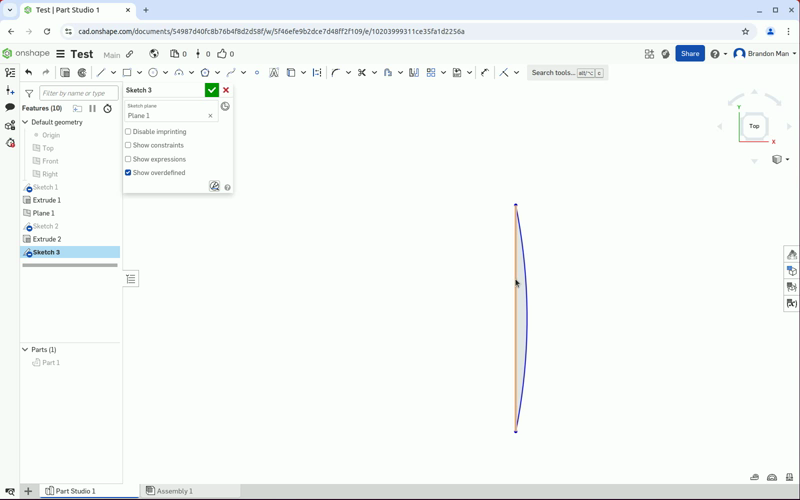
scroll(-6)
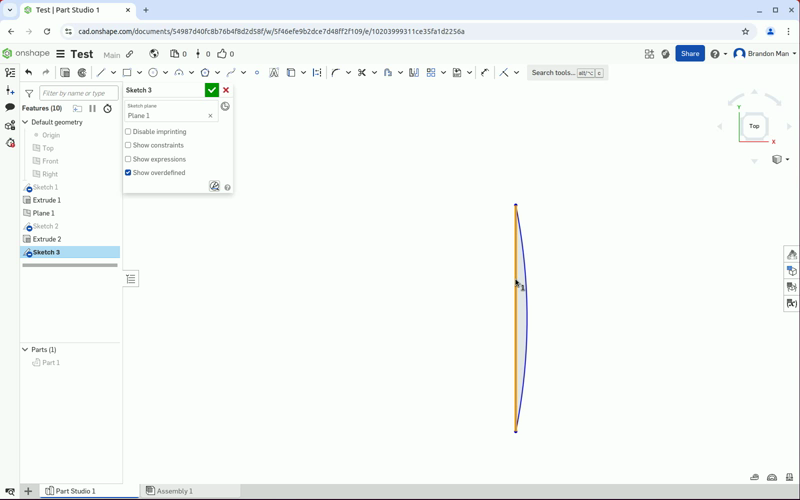
scroll(-6)
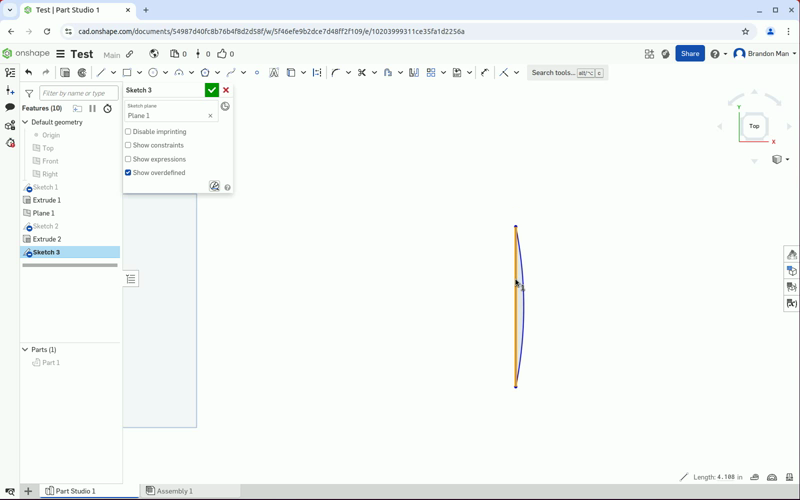
scroll(-6)
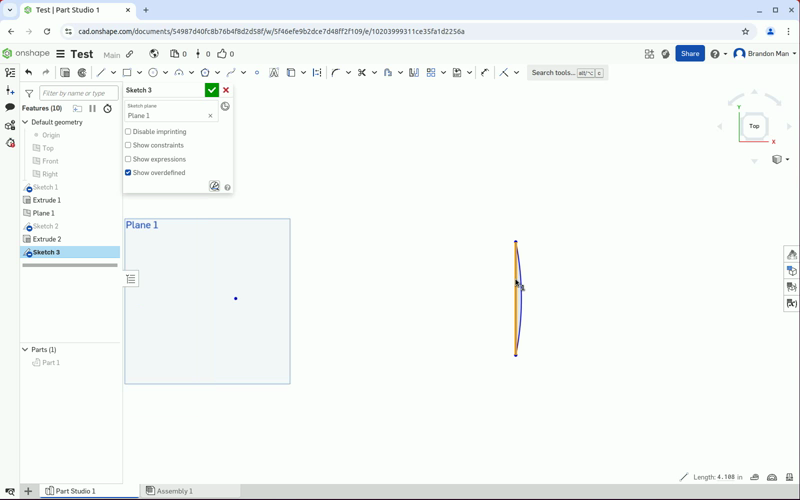
scroll(-6)
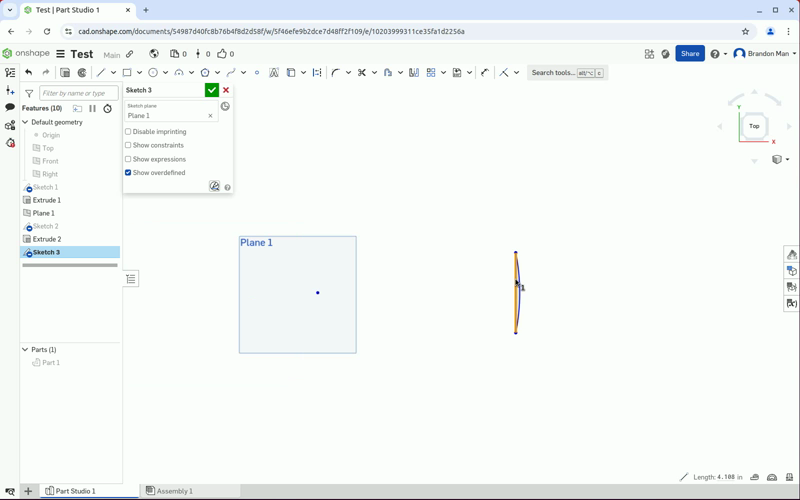
scroll(-6)
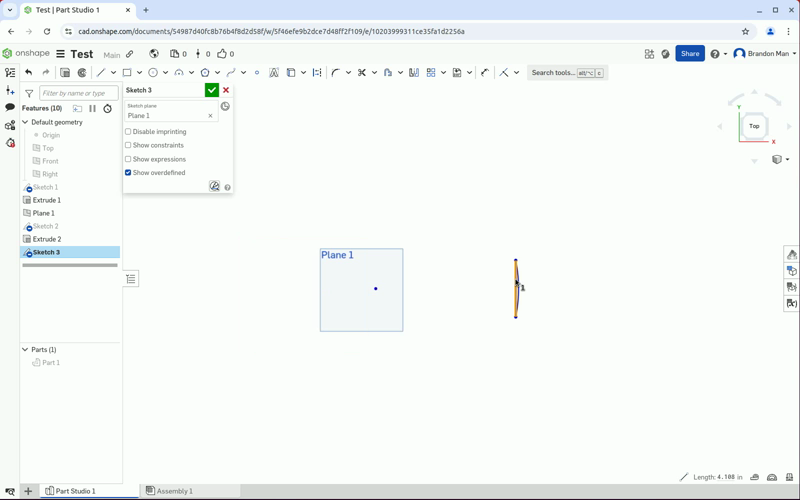
scroll(-6)
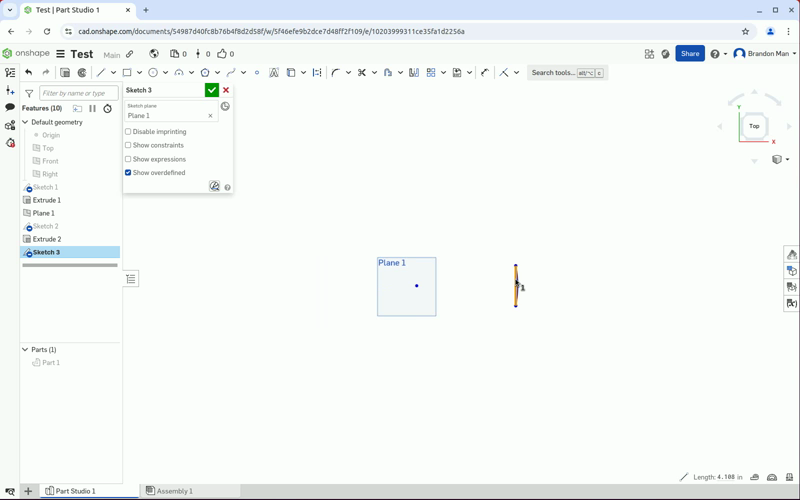
scroll(-6)
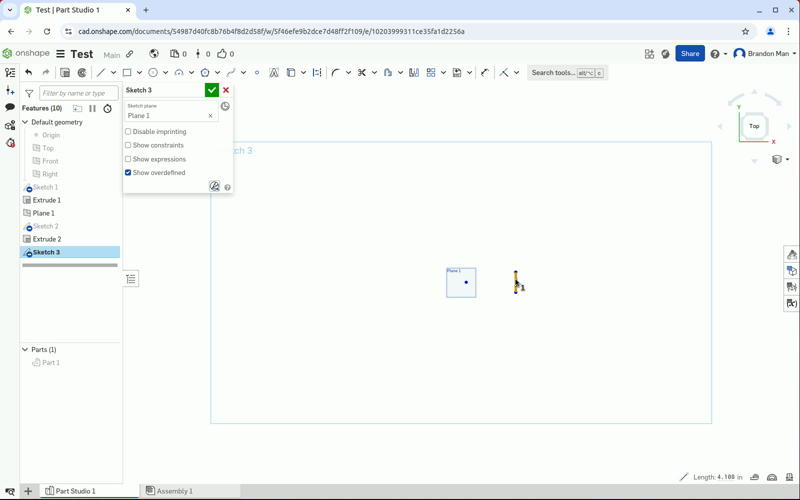
mouse_move(73, 352)
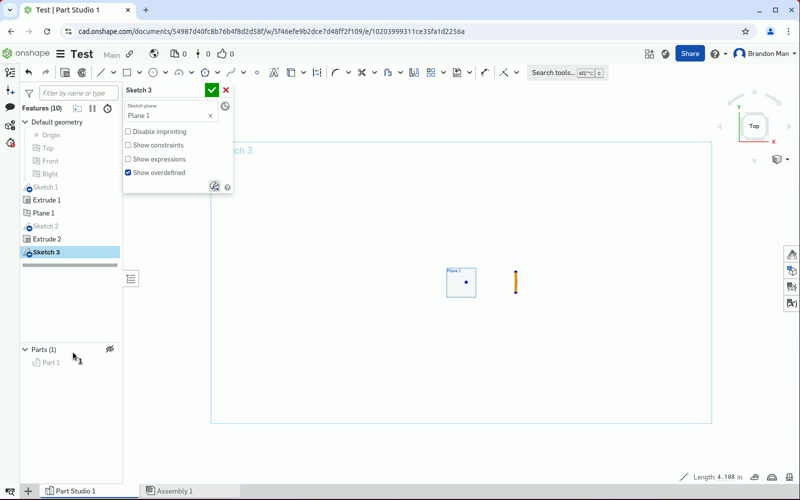
key(shift+y)
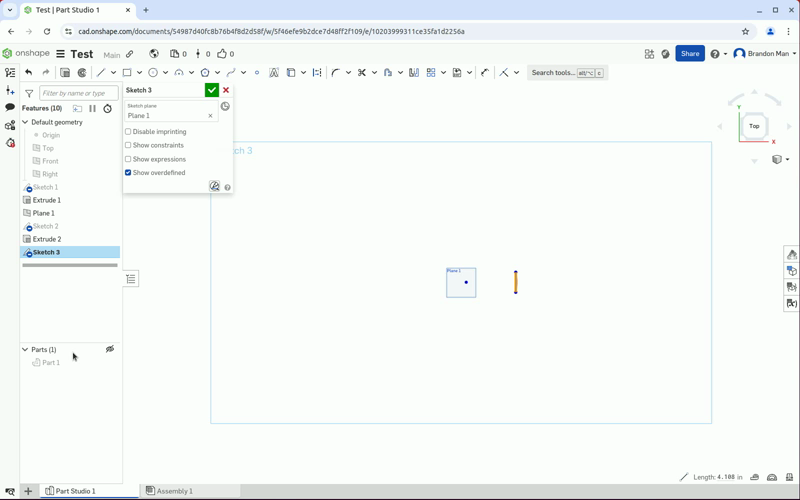
key(shift+e)
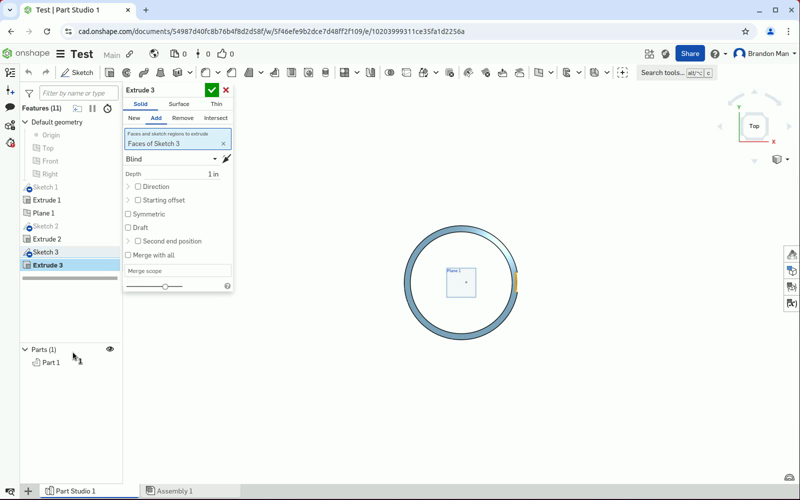
mouse_move(143, 106)
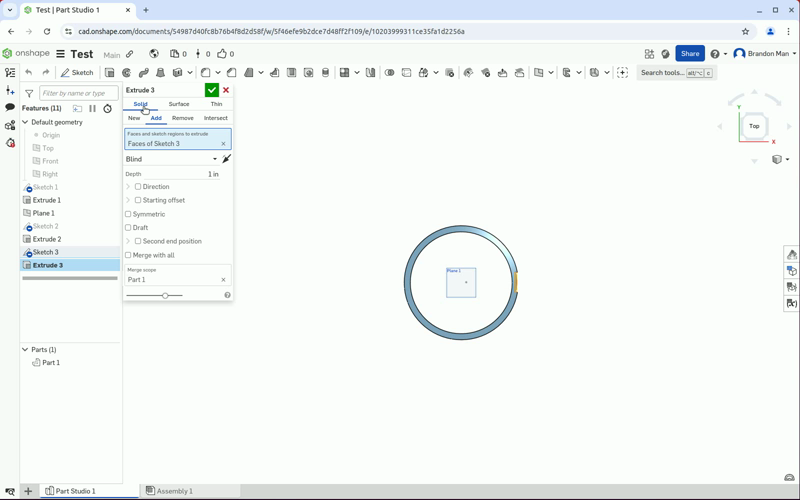
click(143, 106)
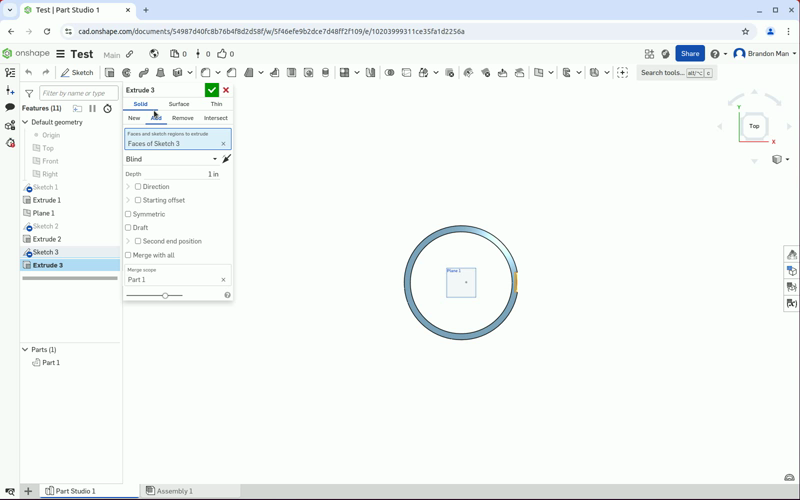
mouse_move(186, 120)
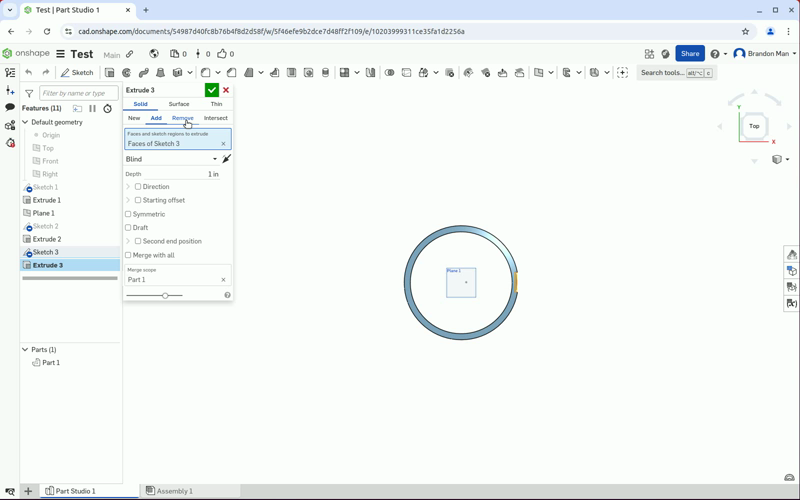
click(186, 120)
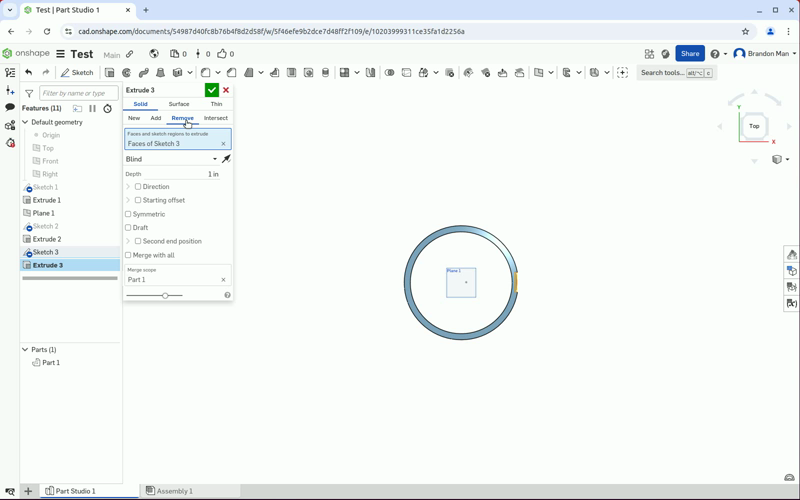
key(tab, 4)
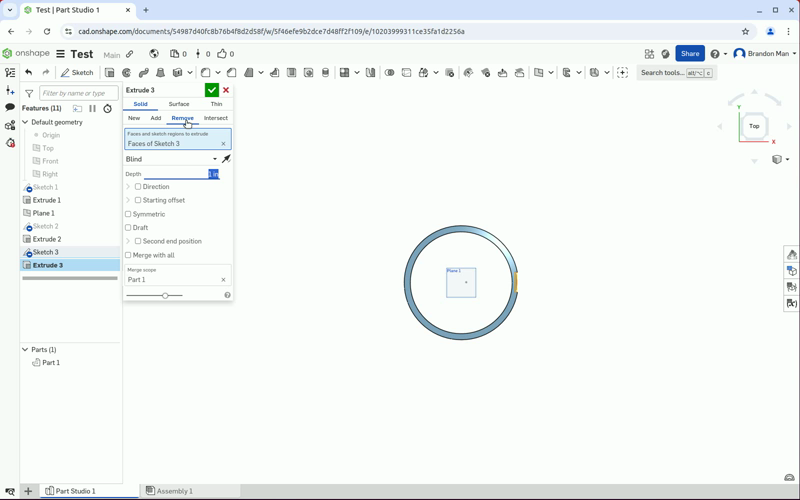
text(28.163)
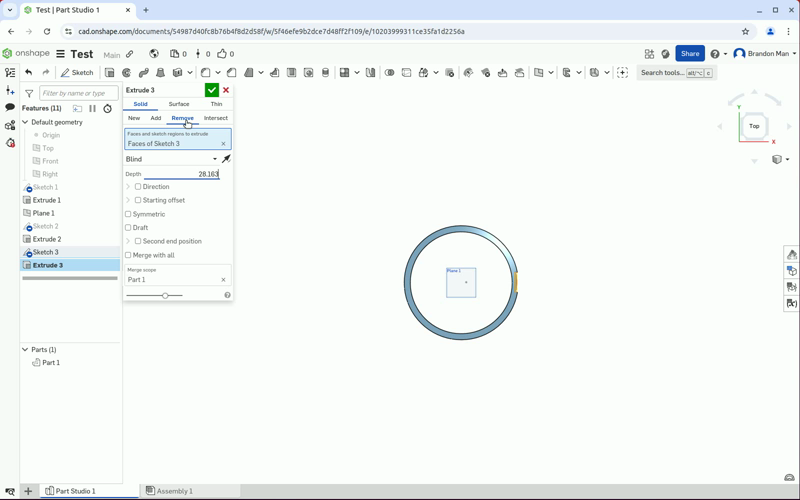
key(tab, 6)
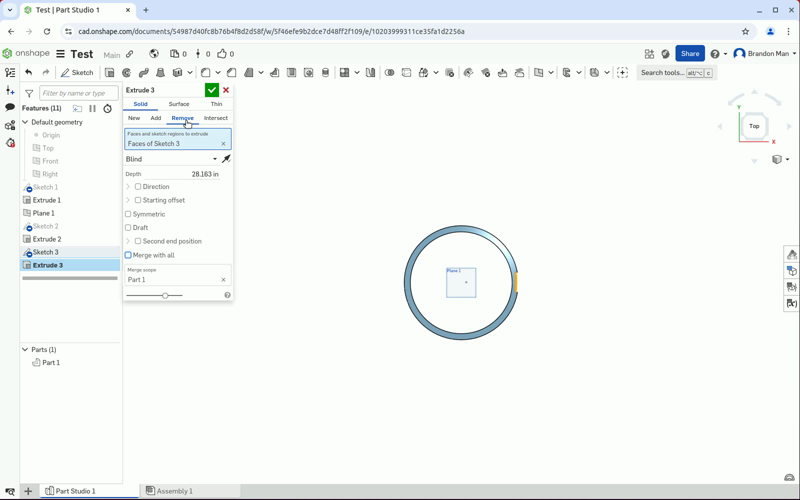
key(space)
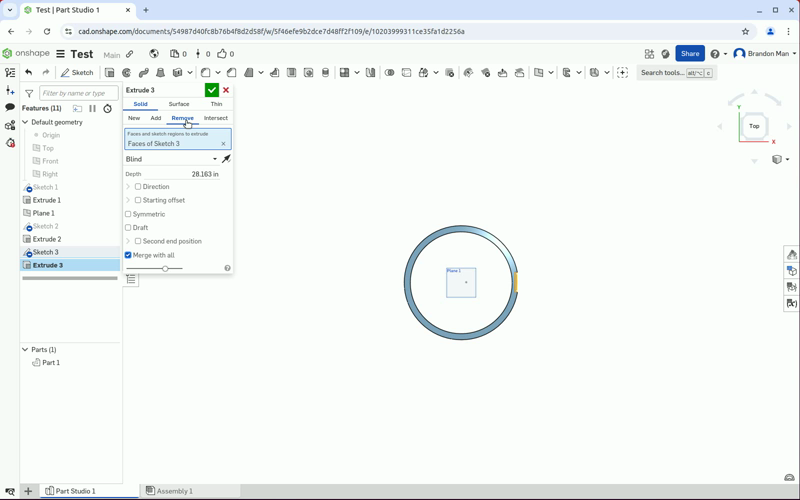
key(enter)
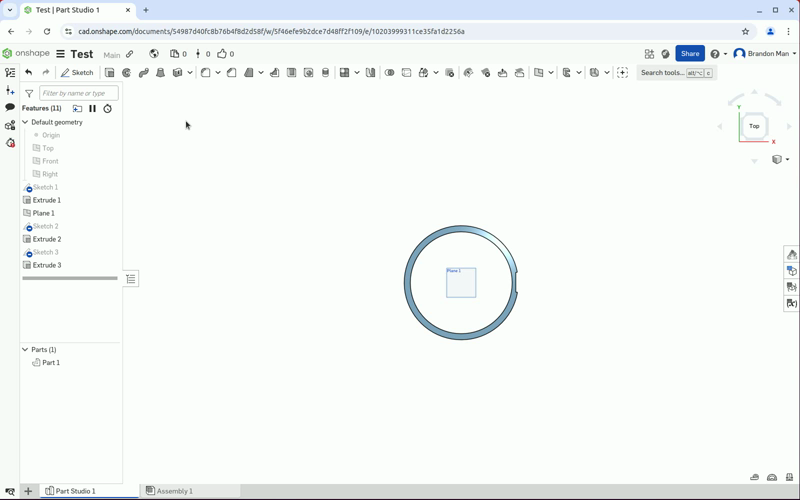
key(shift+h)
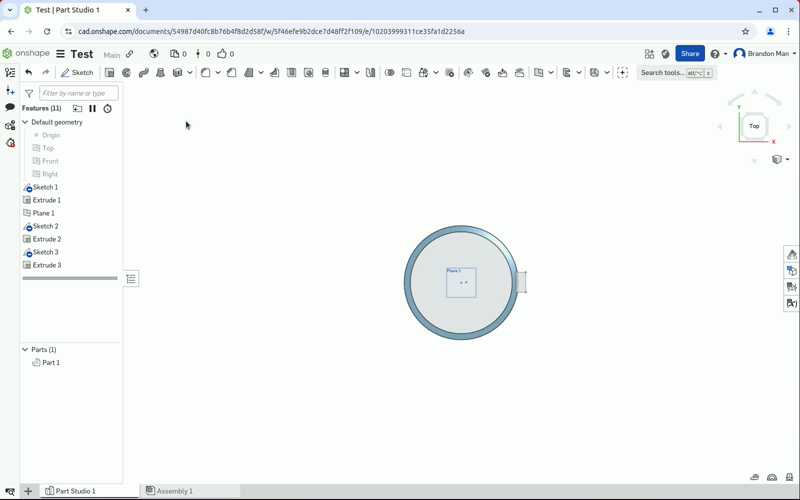
key(shift+h)
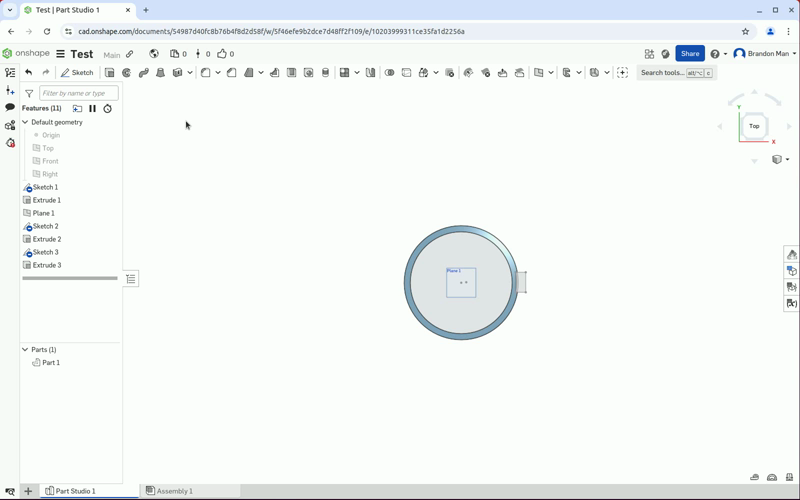
key(shift+7)
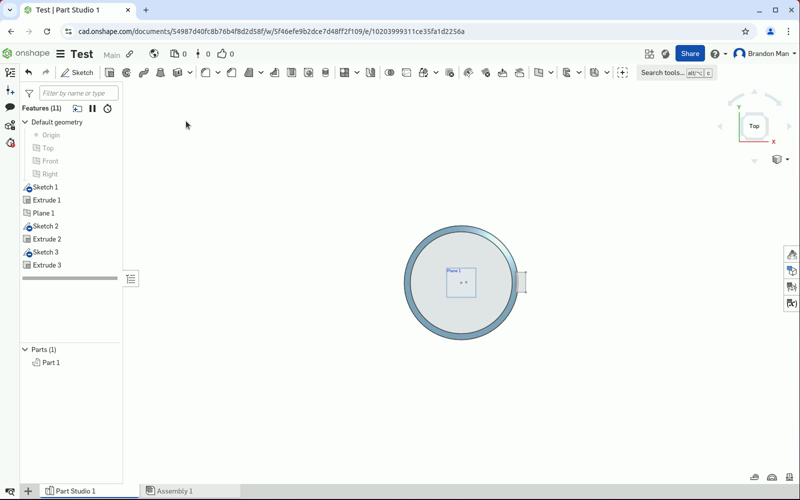
key(up, 3)
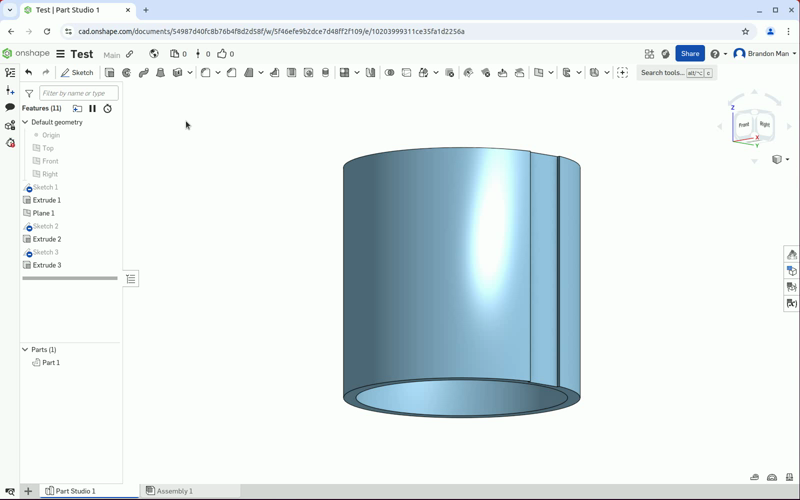
key(left, 3)
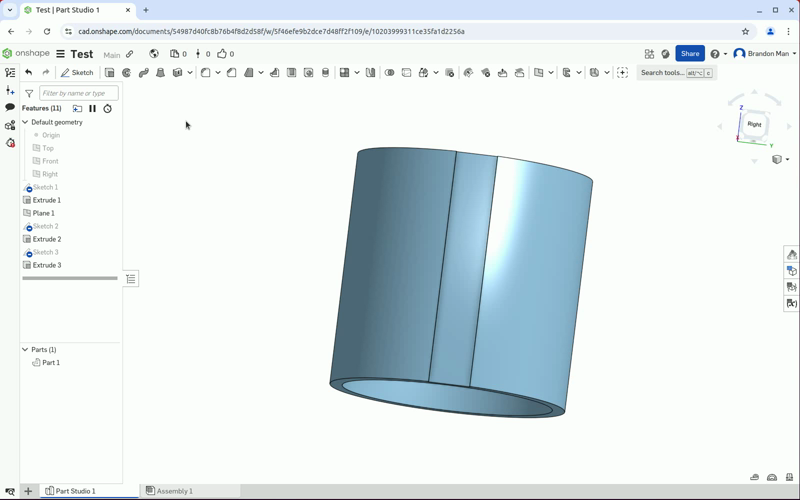
key(right, 3)
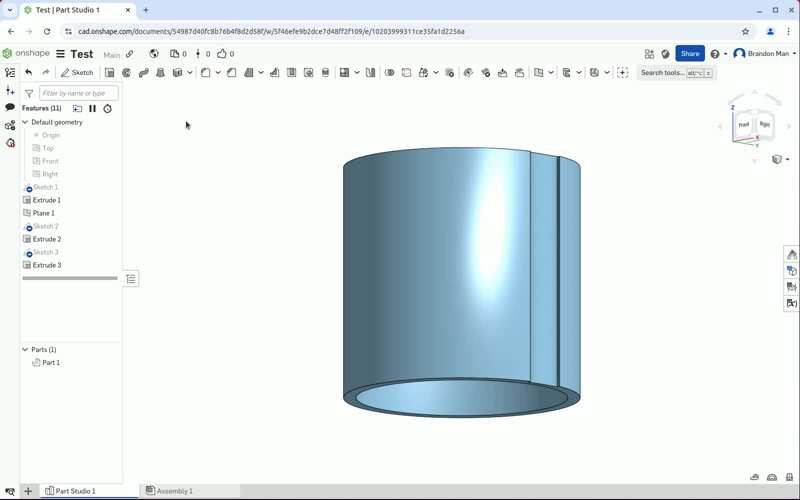
key(down, 3)
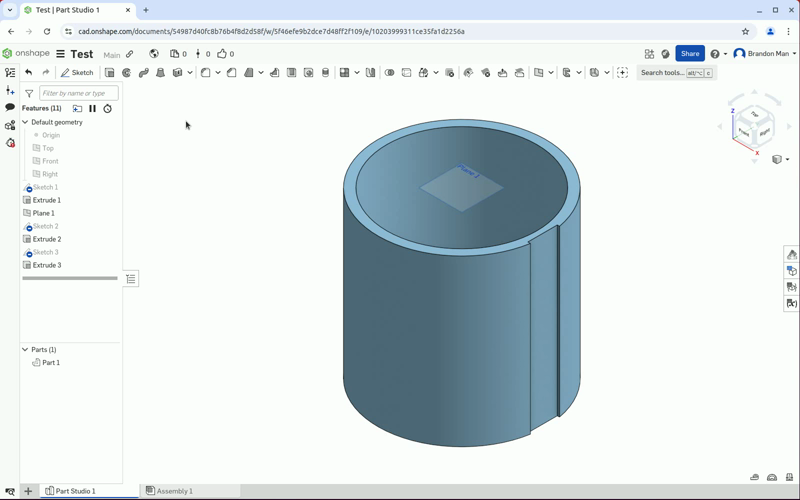
mouse_move(73, 189)
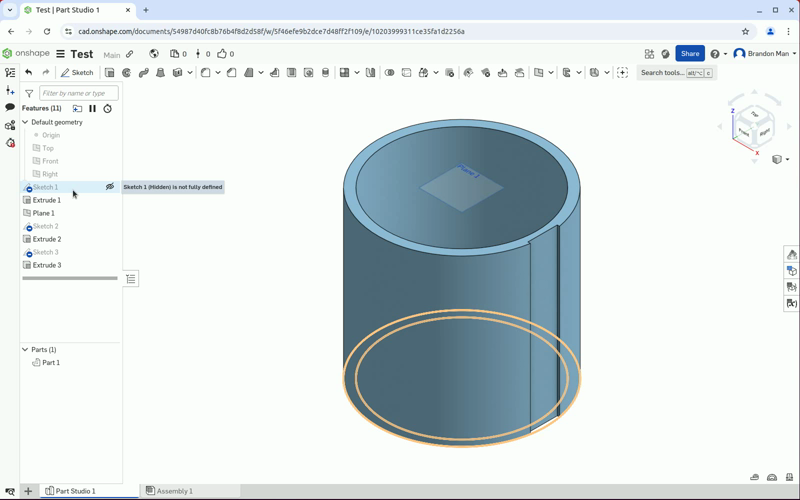
click(73, 189)